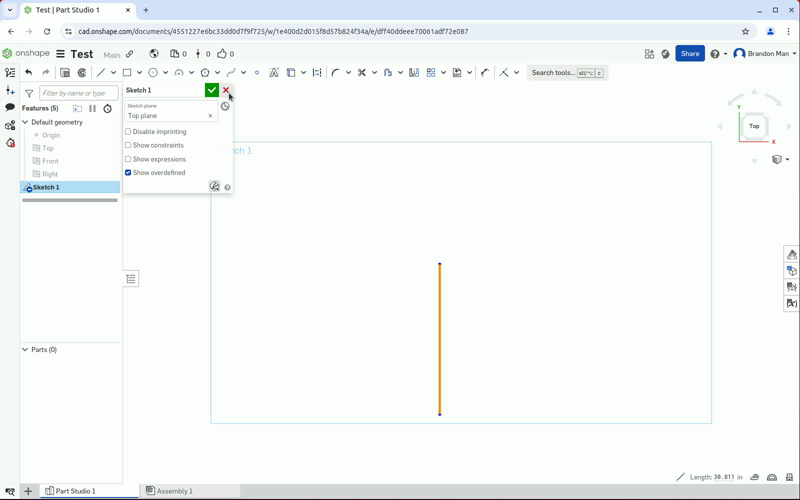
key(shift+h)
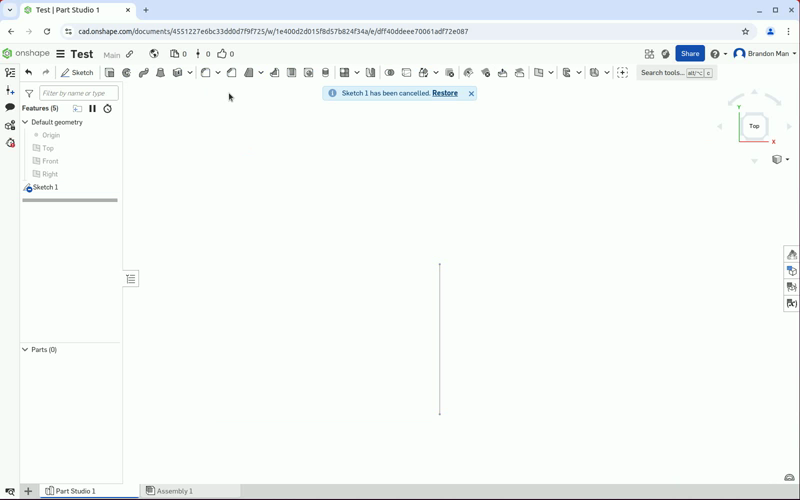
key(shift+s)
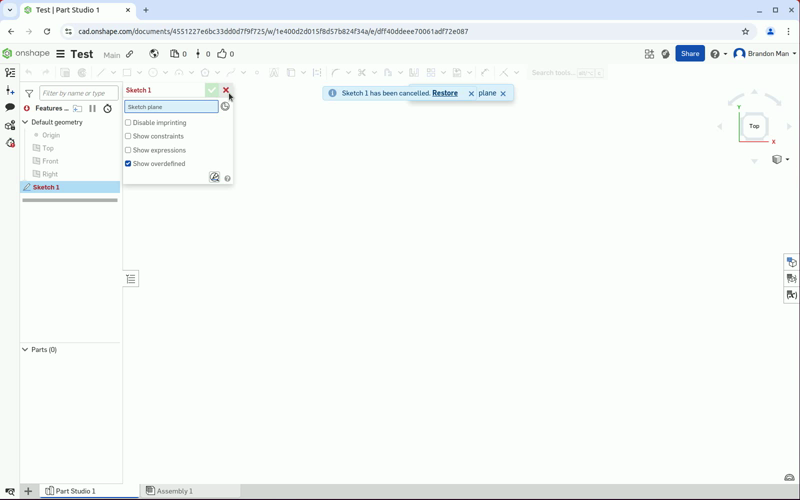
mouse_move(73, 150)
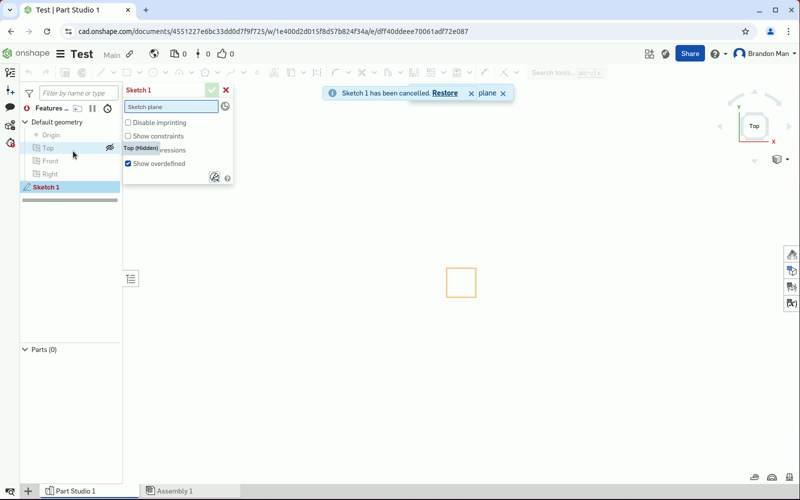
click(73, 150)
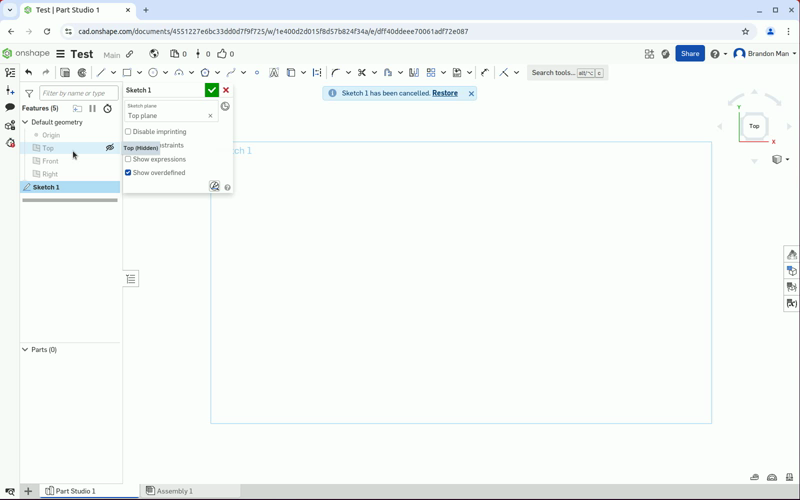
mouse_move(73, 352)
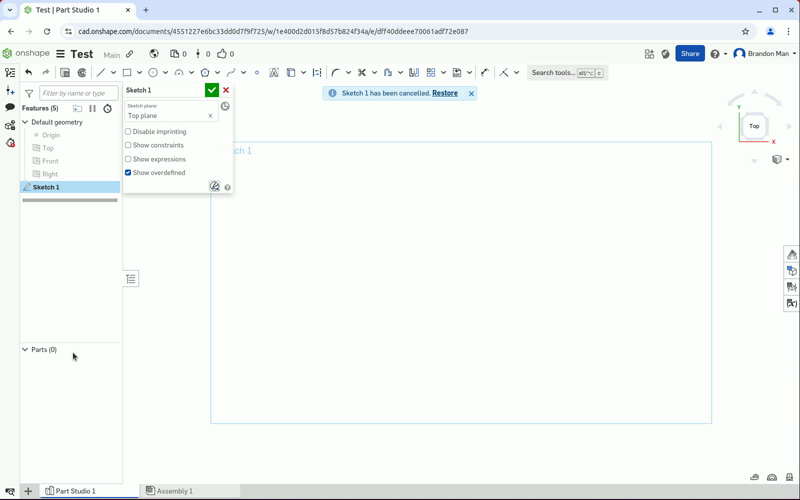
key(y)
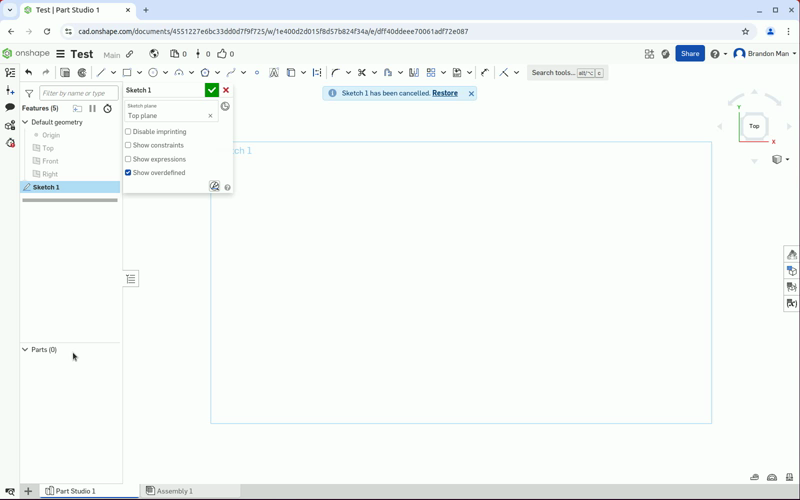
key(l)
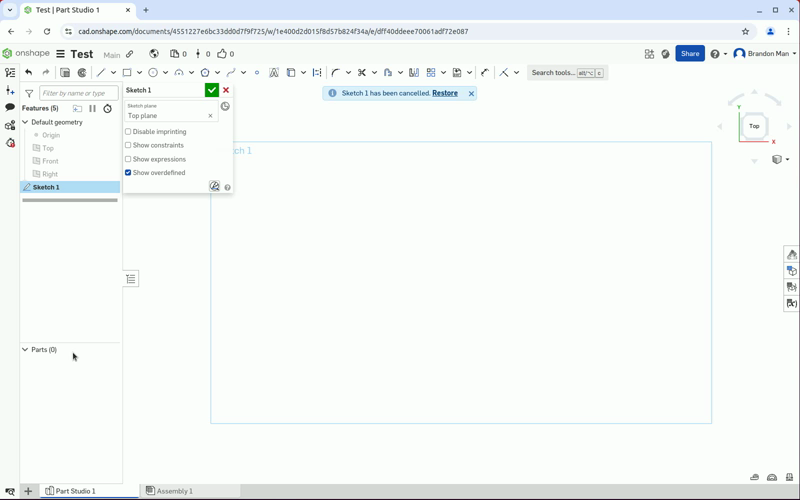
key_down(shift)
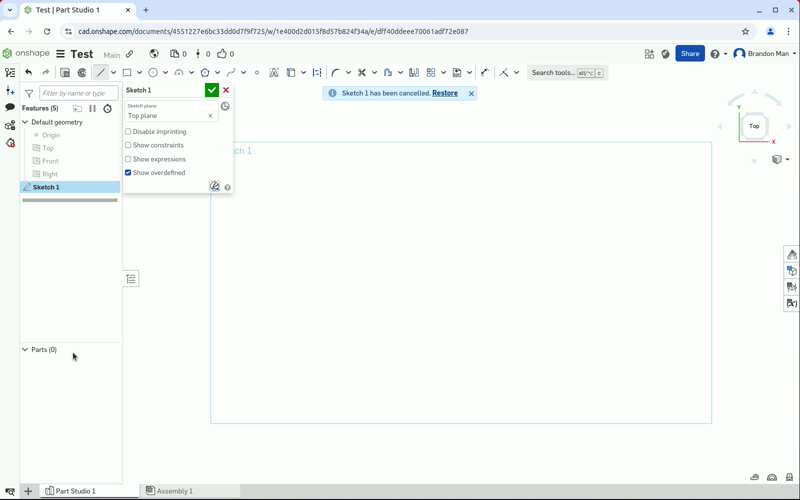
mouse_move(401, 301)
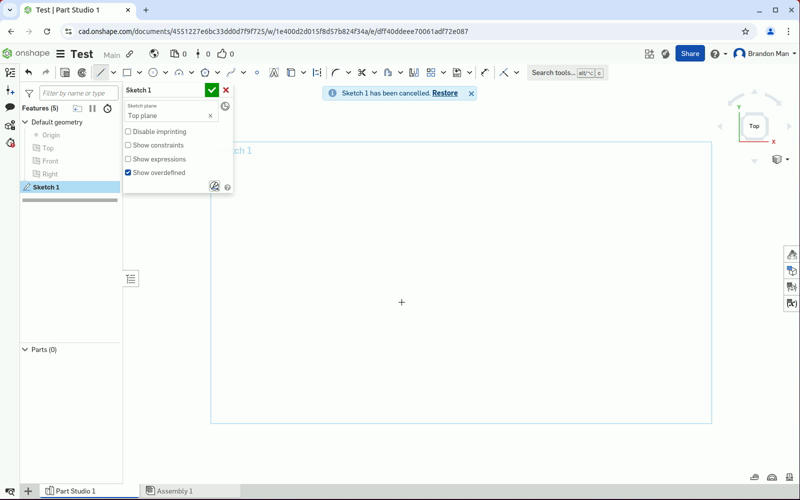
click(401, 301)
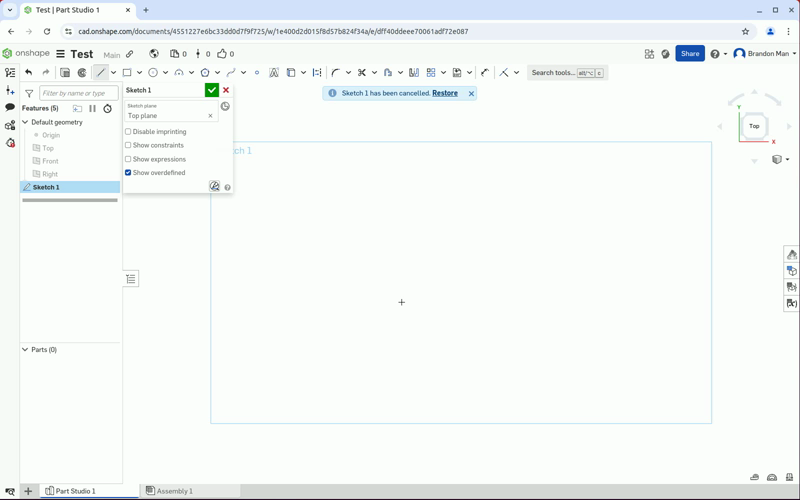
key_up(shift)
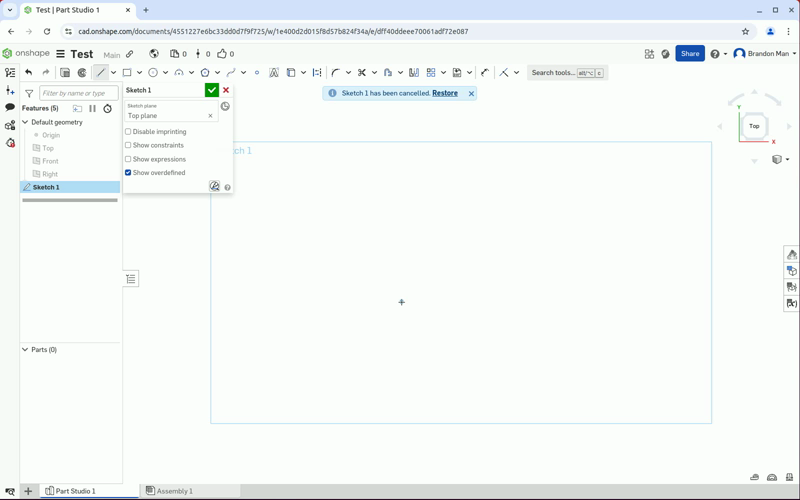
key_down(shift)
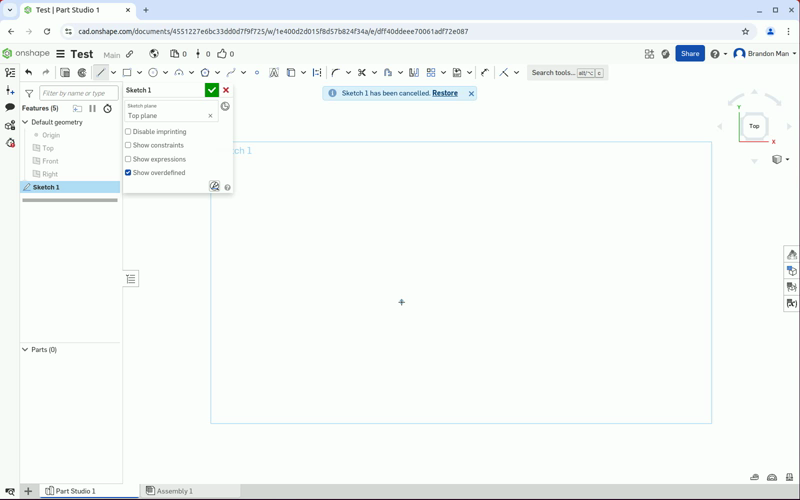
mouse_move(431, 301)
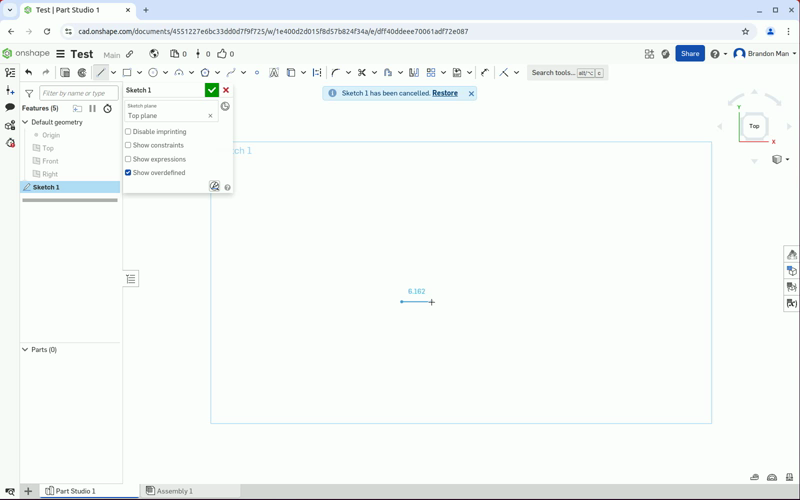
mouse_move(458, 301)
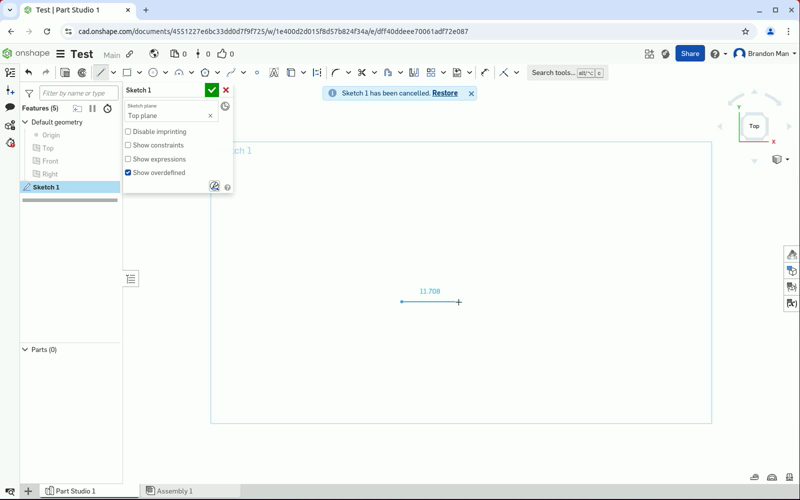
click(458, 301)
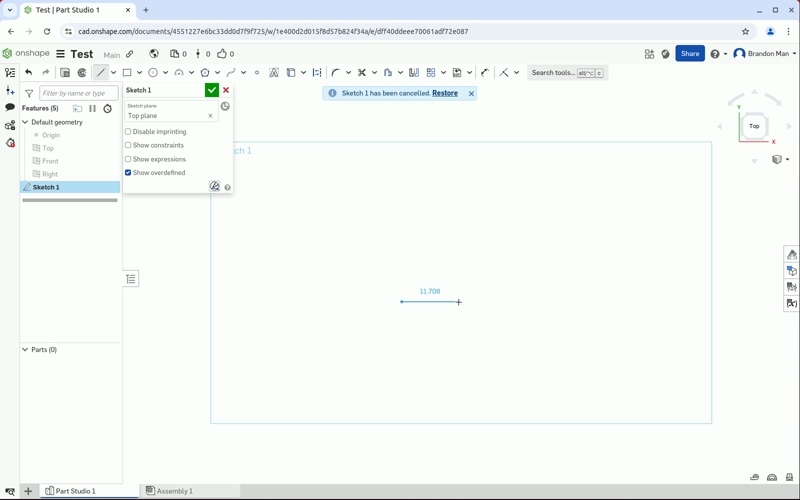
key_up(shift)
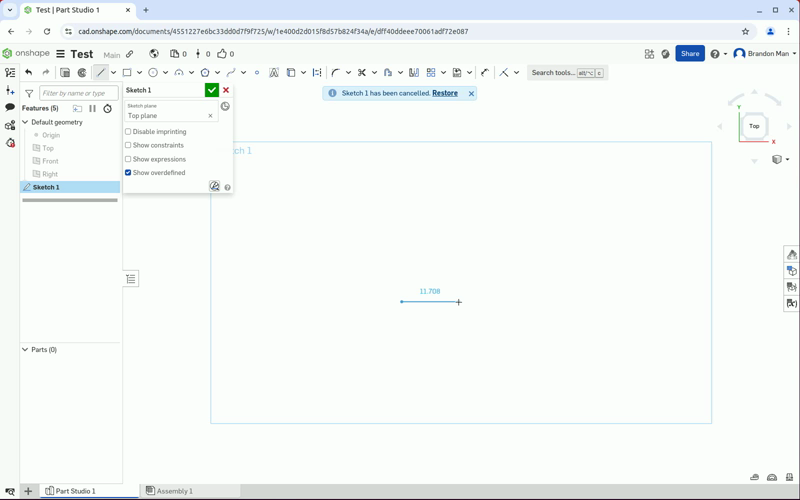
key_down(shift)
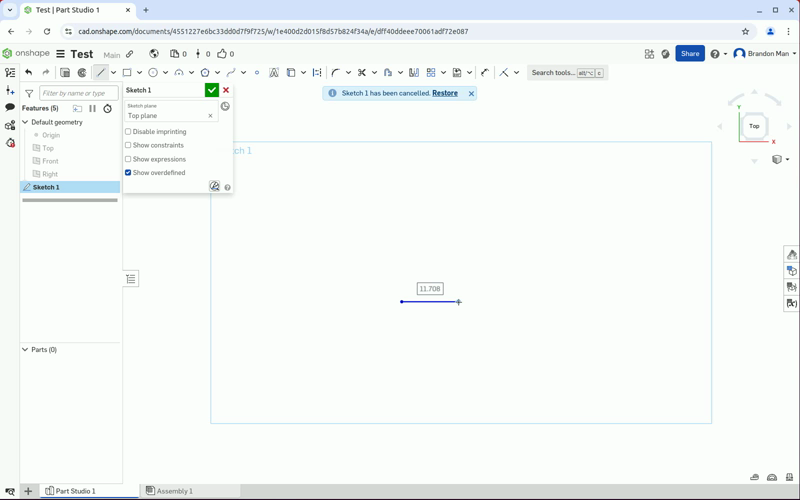
mouse_move(458, 217)
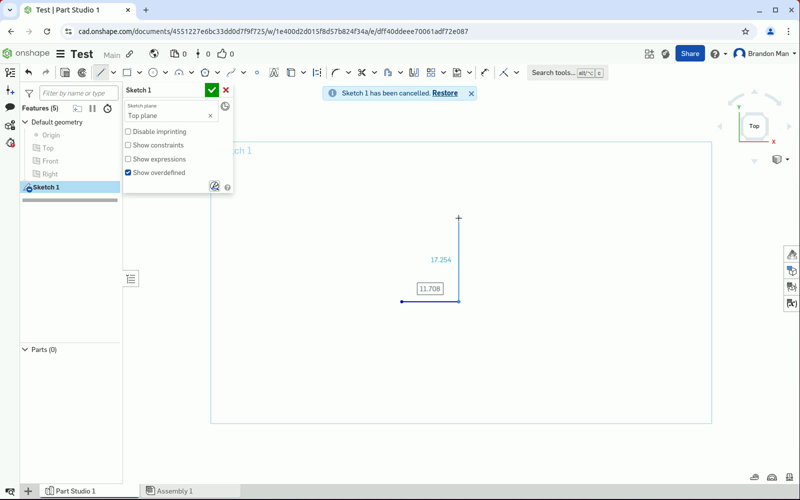
click(458, 217)
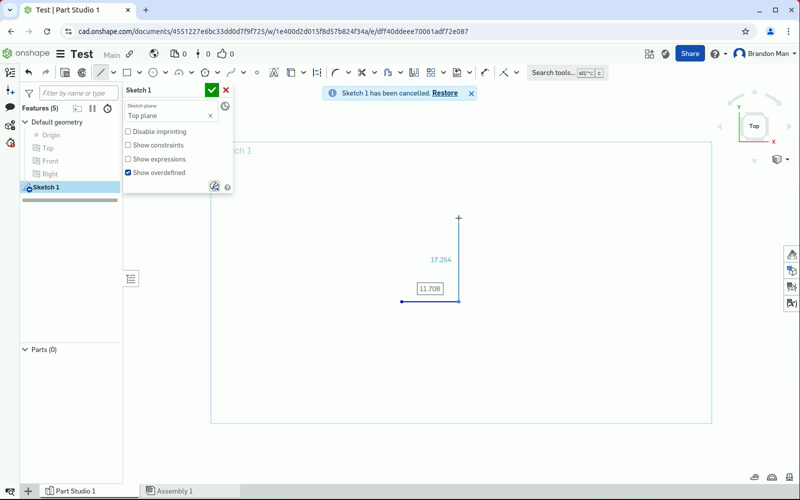
key_up(shift)
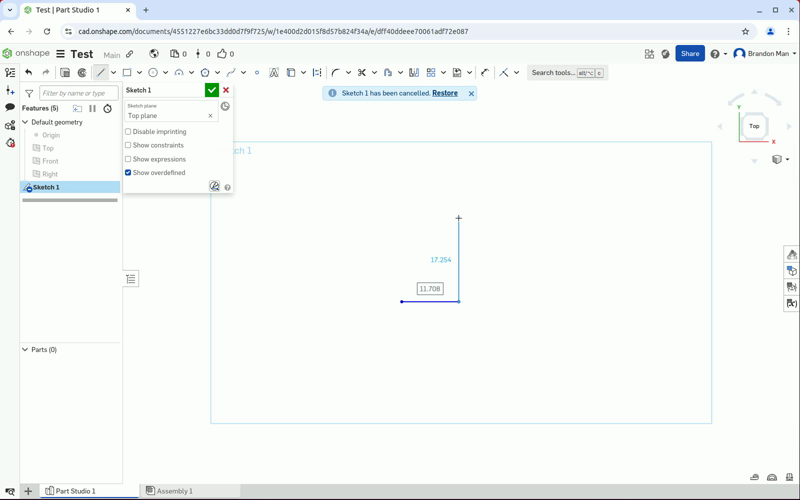
key_down(shift)
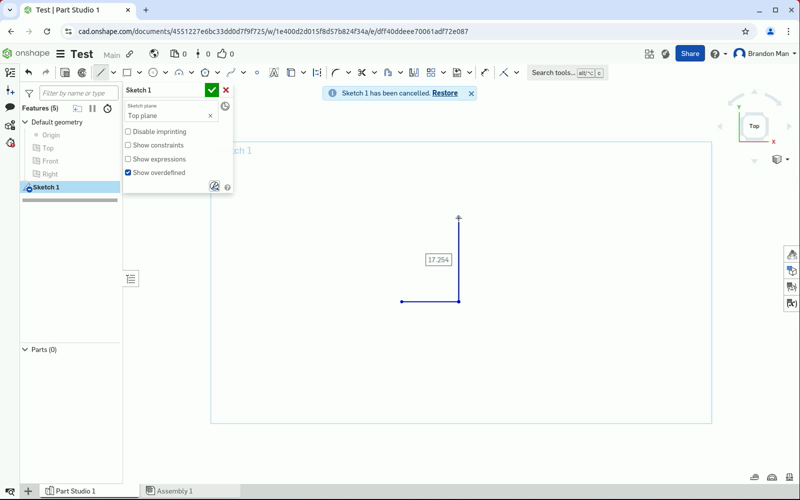
mouse_move(489, 217)
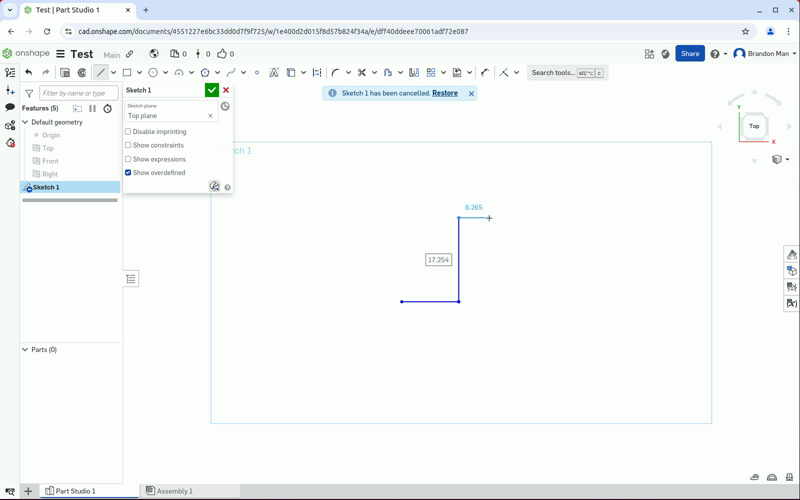
mouse_move(458, 189)
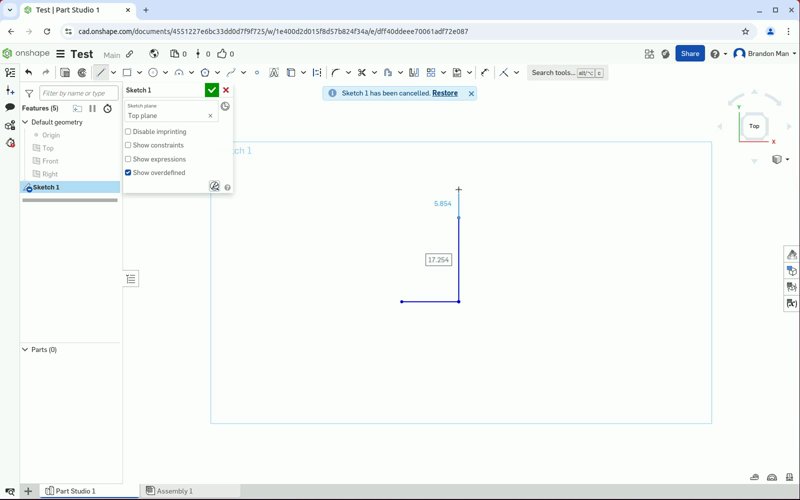
click(458, 189)
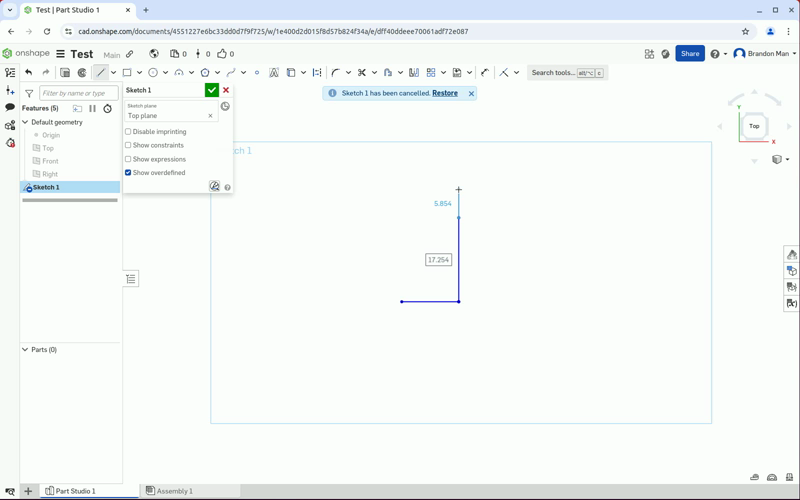
key_up(shift)
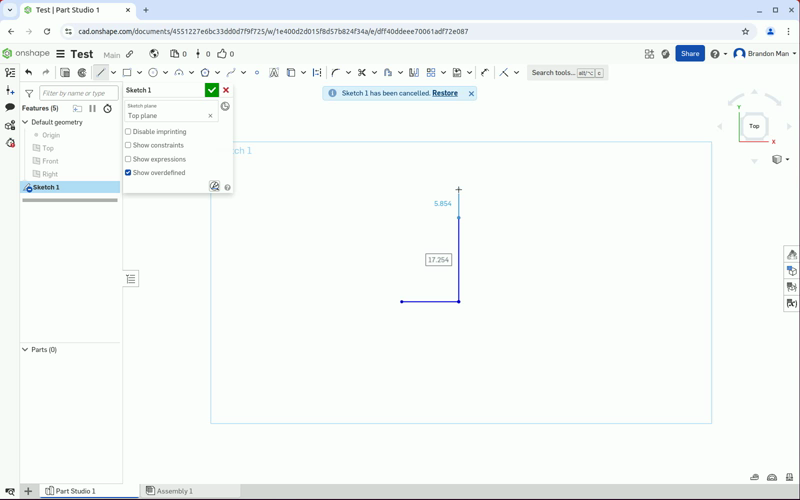
key_down(shift)
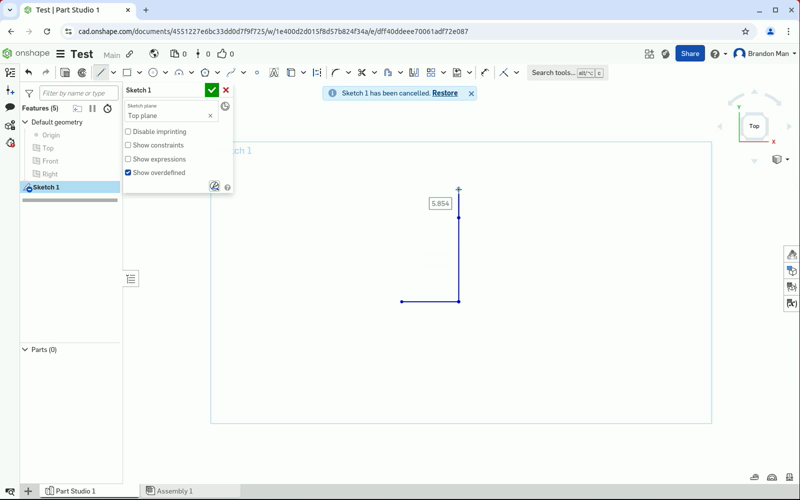
mouse_move(489, 189)
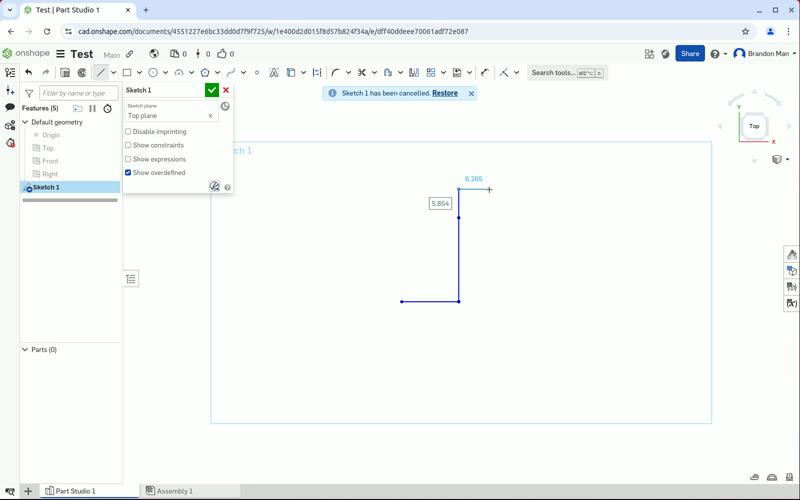
mouse_move(401, 189)
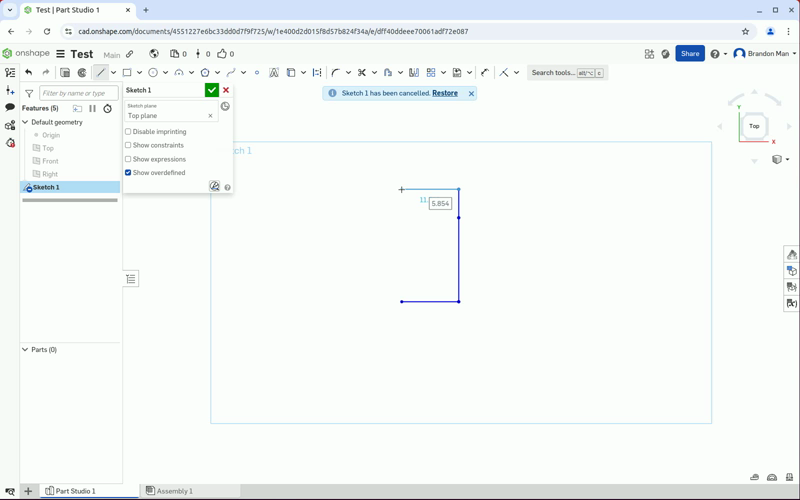
click(401, 189)
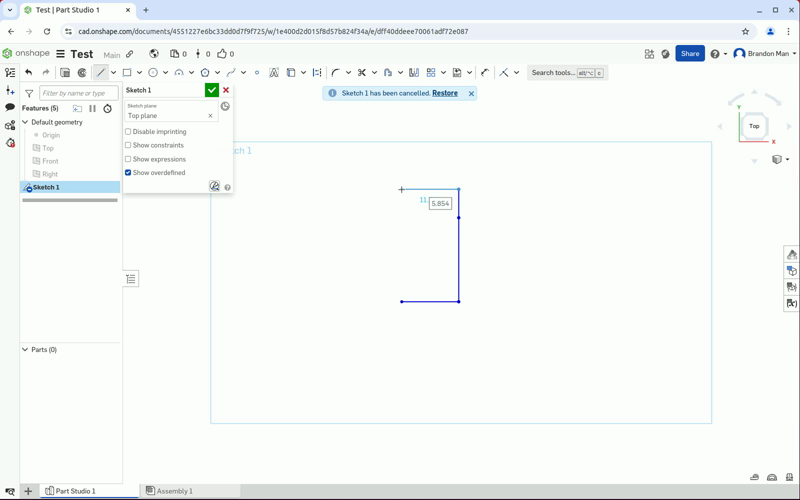
key_up(shift)
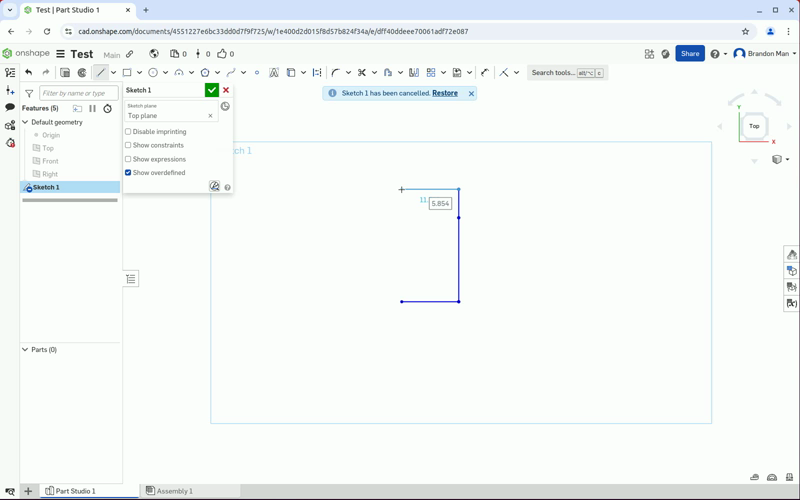
key_down(shift)
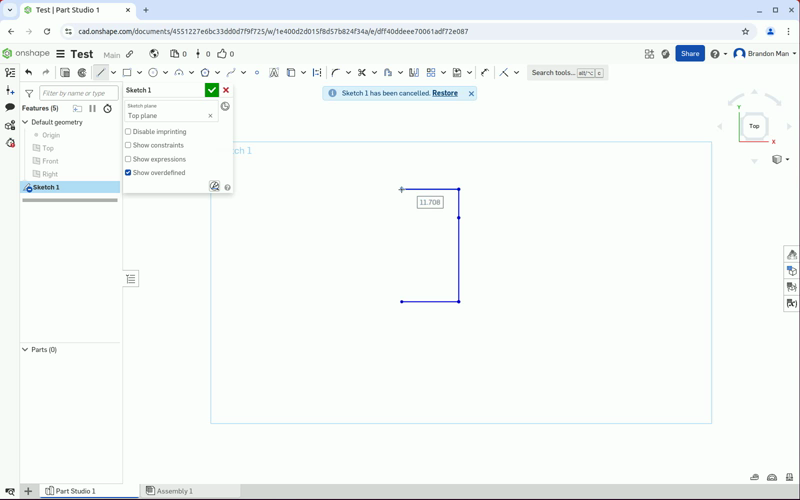
mouse_move(431, 189)
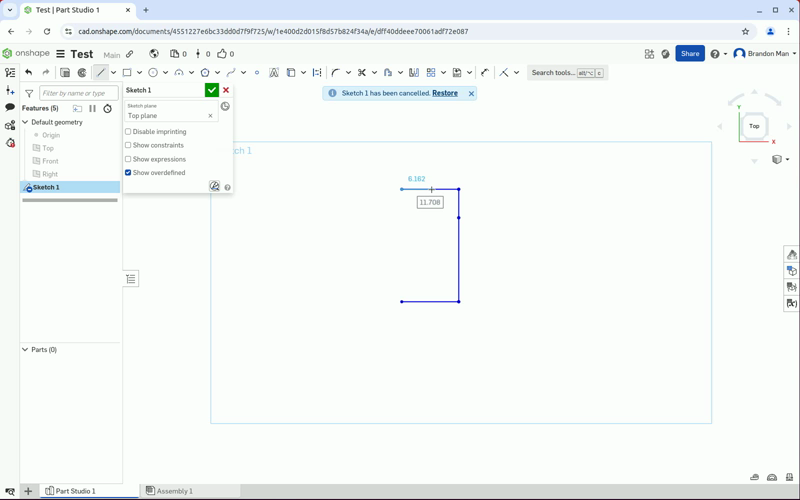
mouse_move(401, 217)
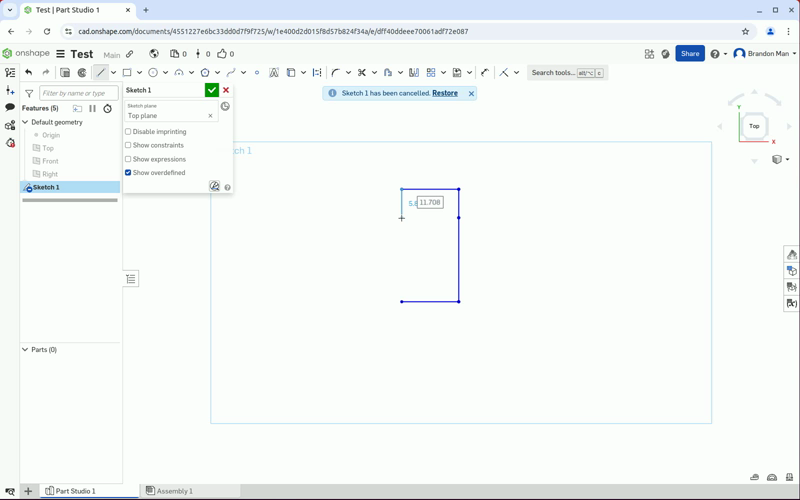
click(401, 217)
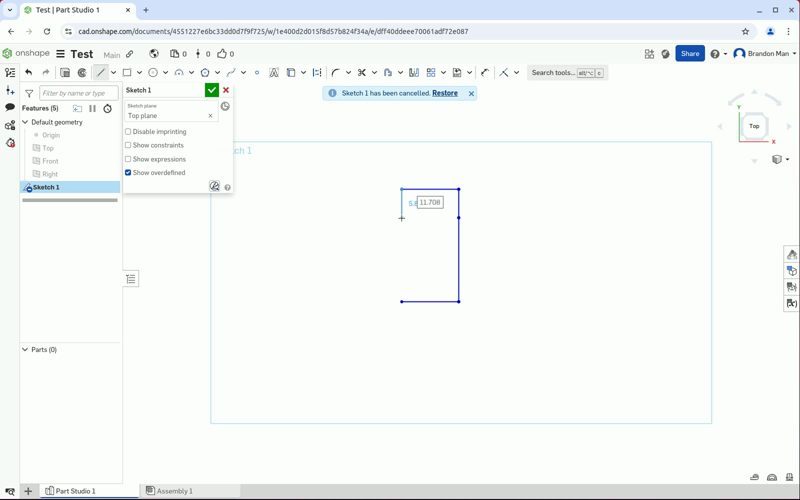
key_up(shift)
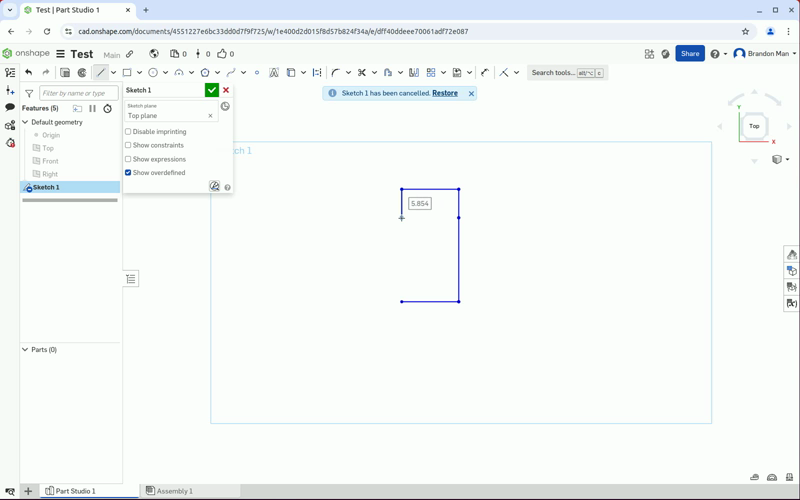
key_down(shift)
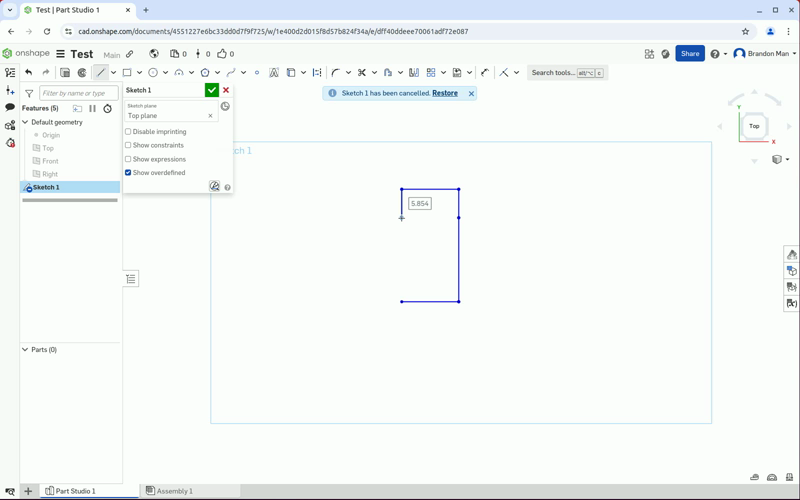
mouse_move(401, 301)
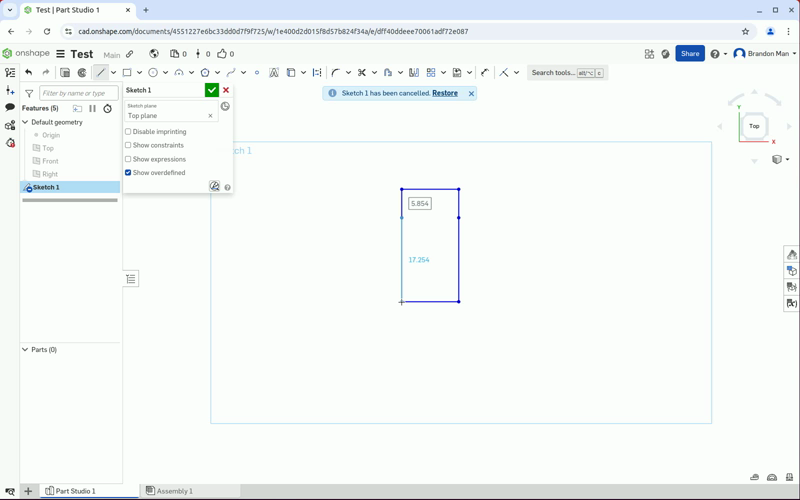
key_up(shift)
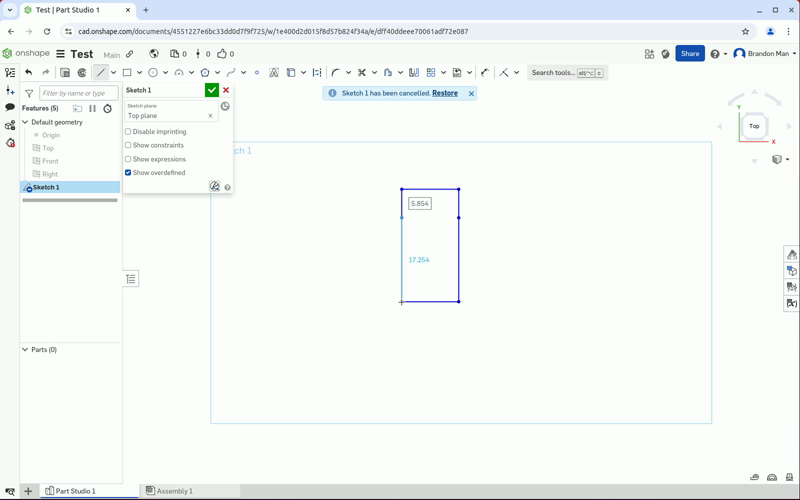
click(401, 301)
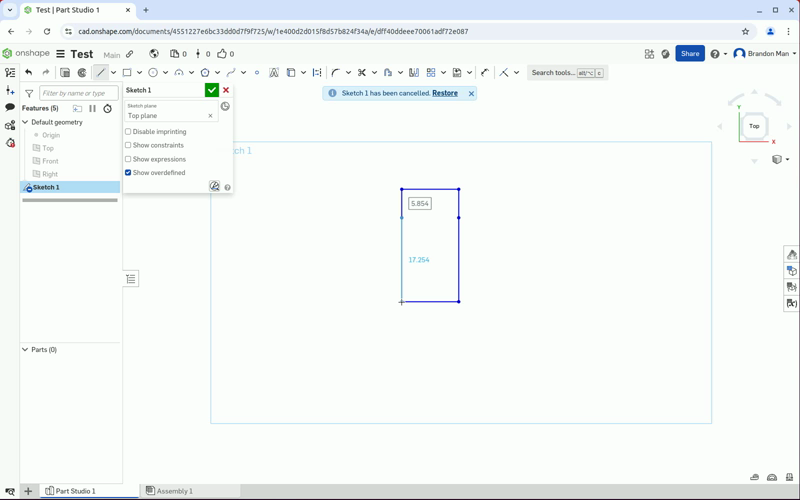
key(esc)
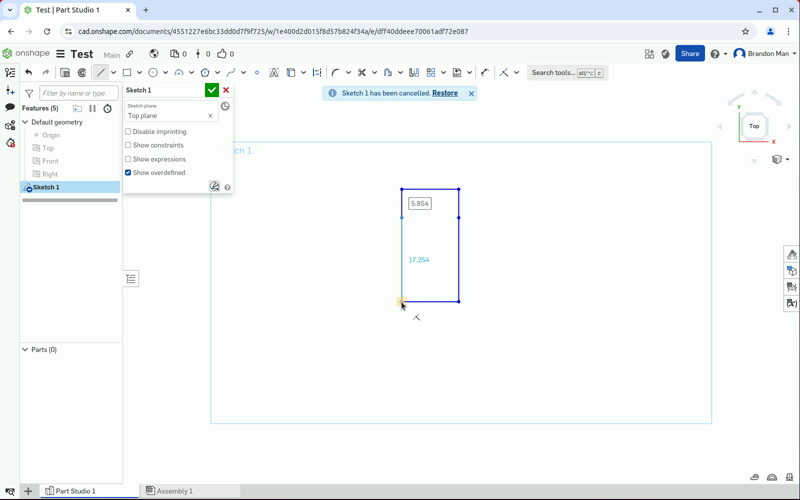
mouse_move(430, 293)
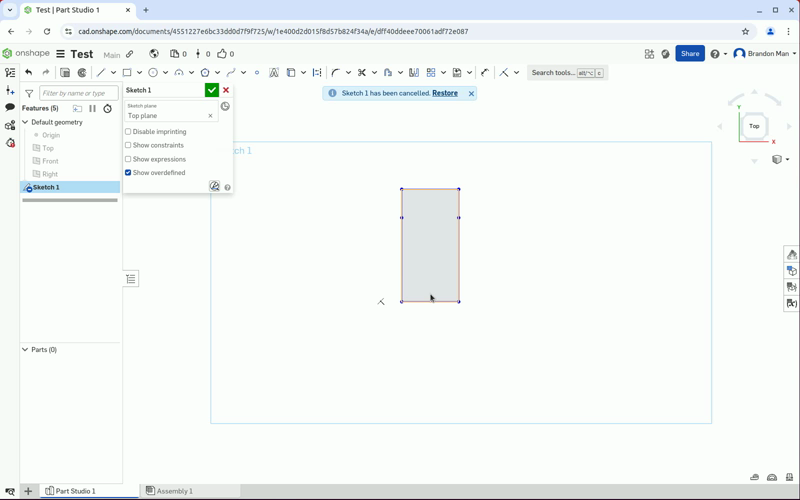
click(430, 293)
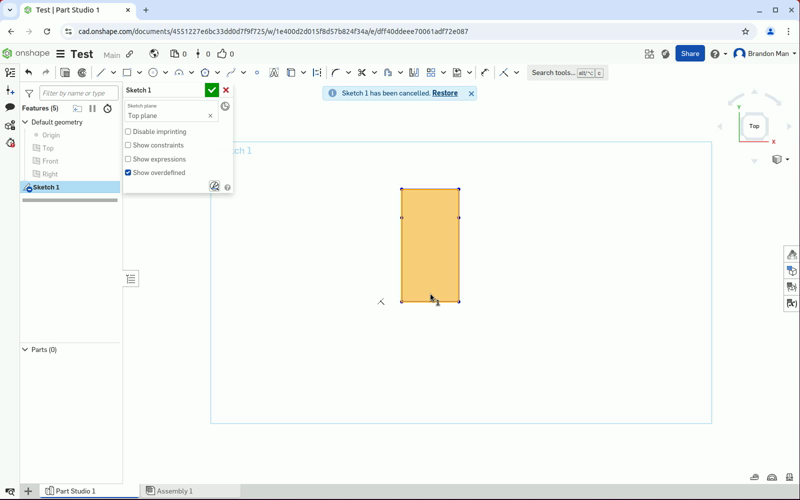
mouse_move(73, 352)
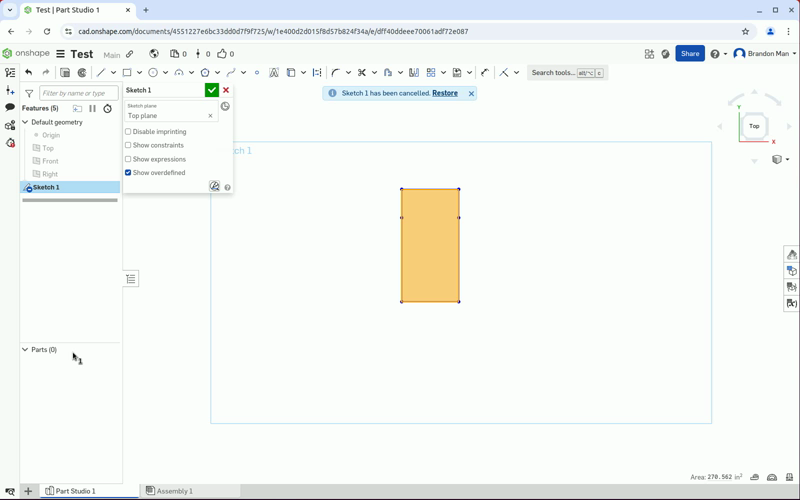
key(shift+y)
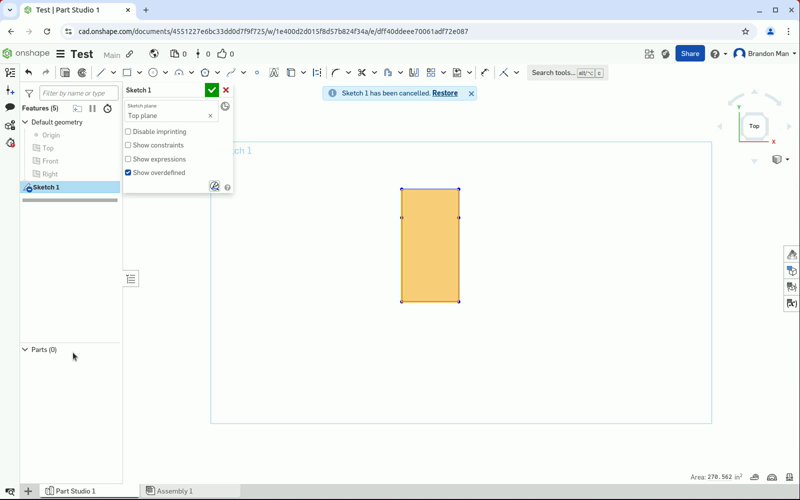
key(shift+e)
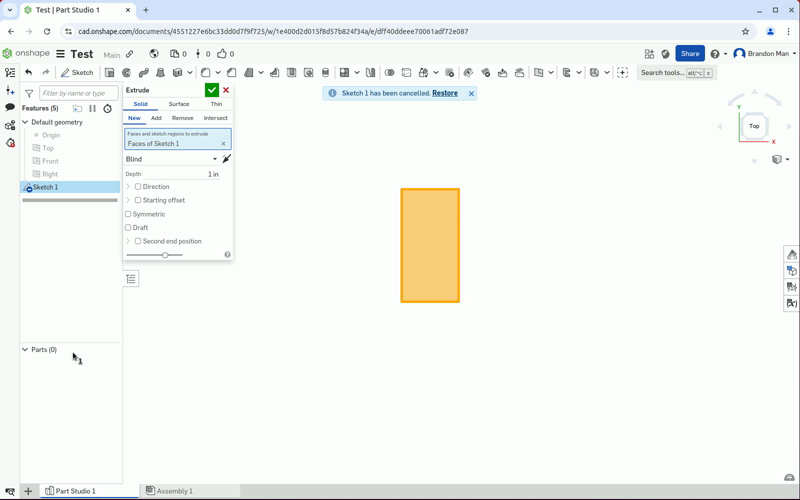
mouse_move(143, 106)
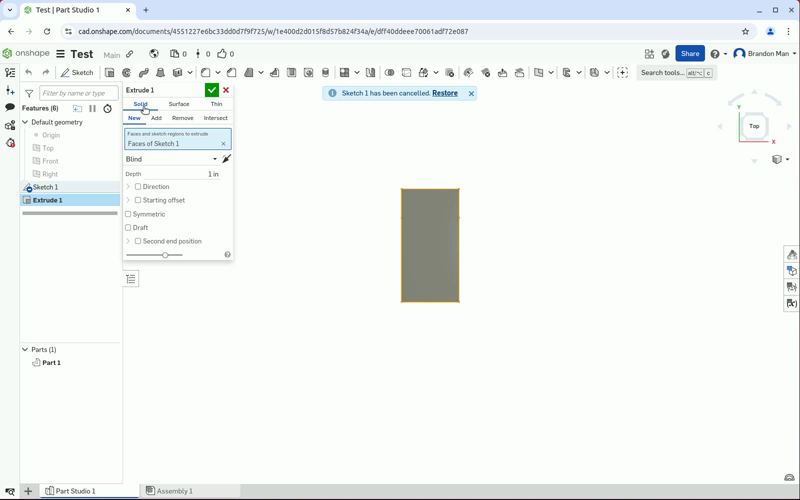
click(143, 106)
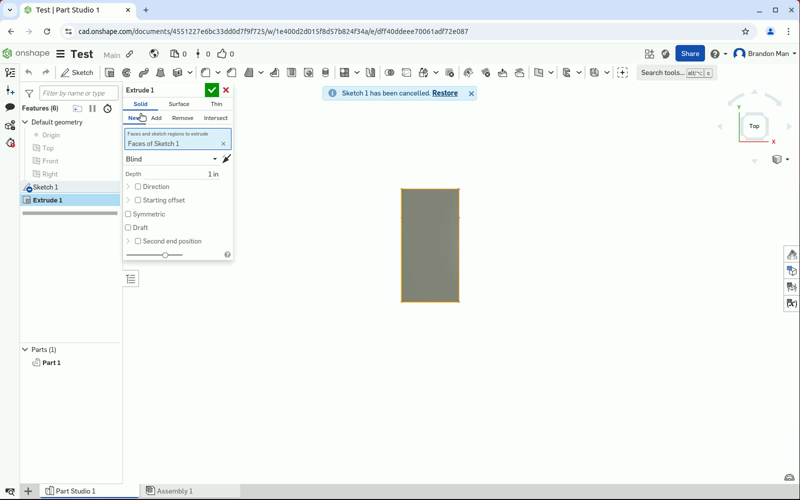
mouse_move(137, 120)
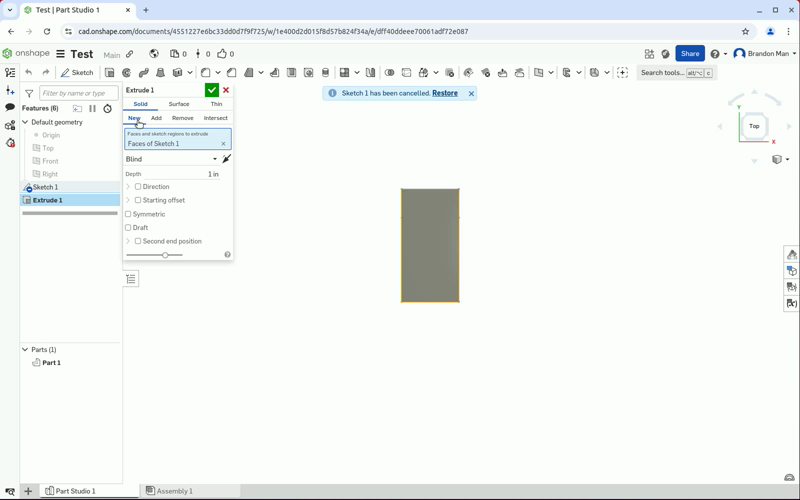
click(137, 120)
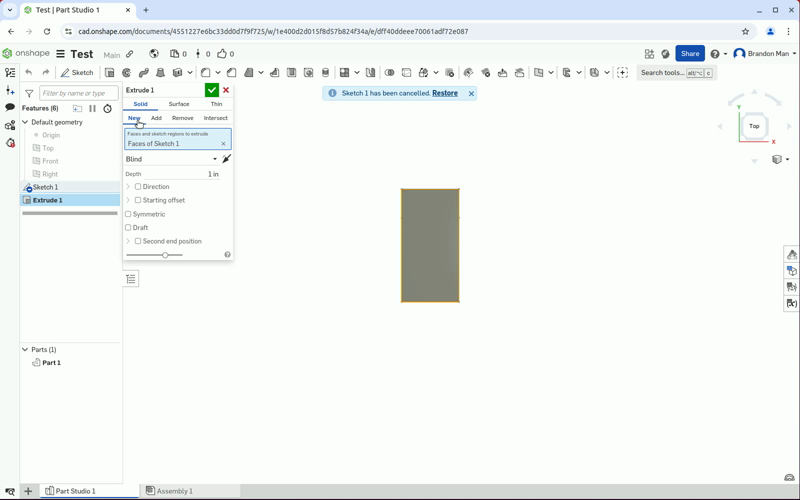
key(tab, 4)
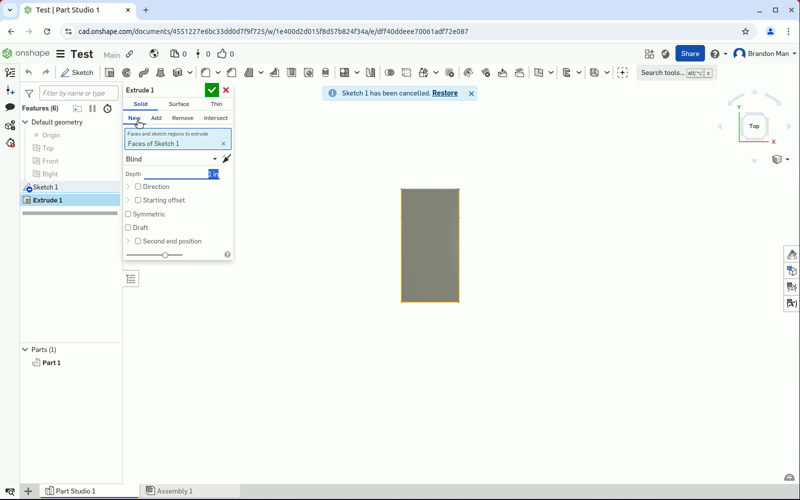
text(23.108)
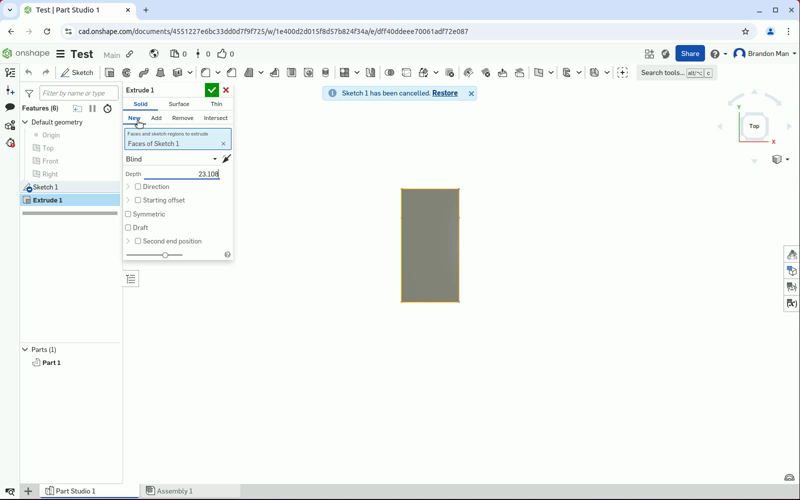
key(enter)
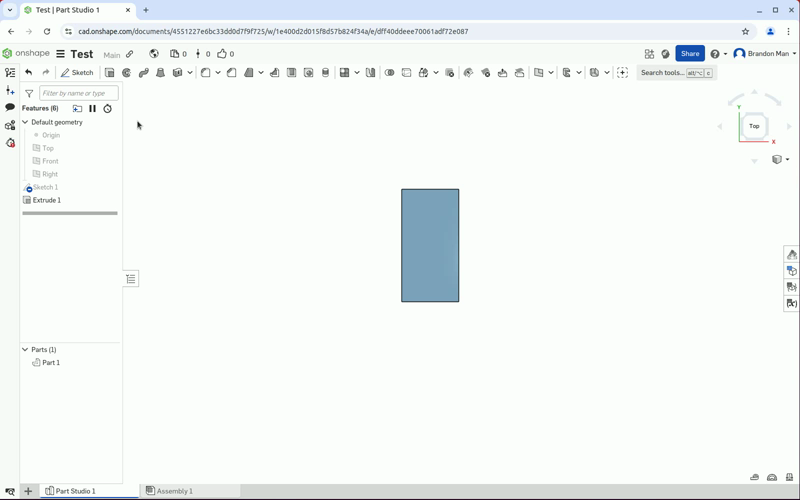
key(shift+h)
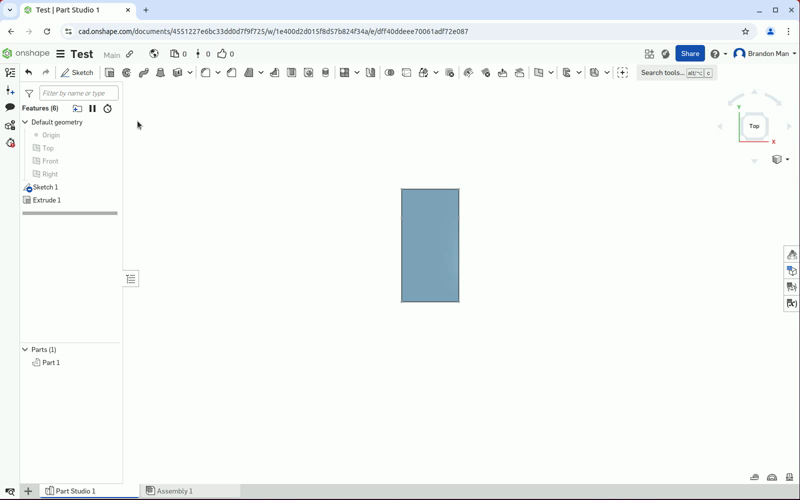
key(shift+h)
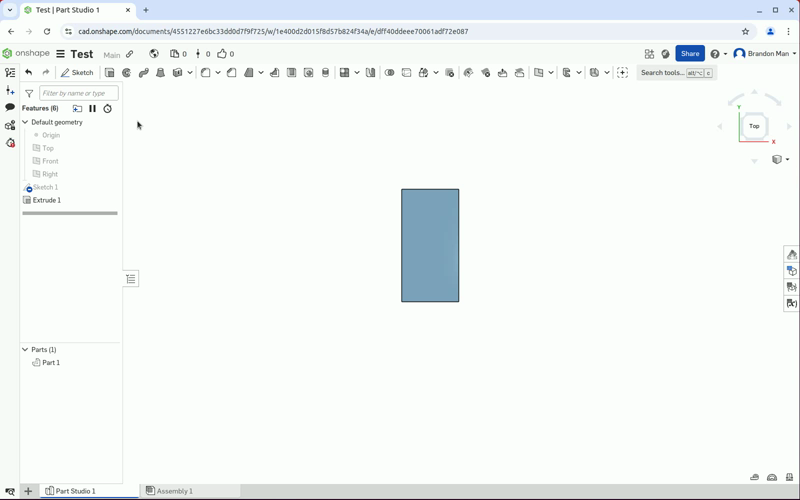
mouse_move(73, 189)
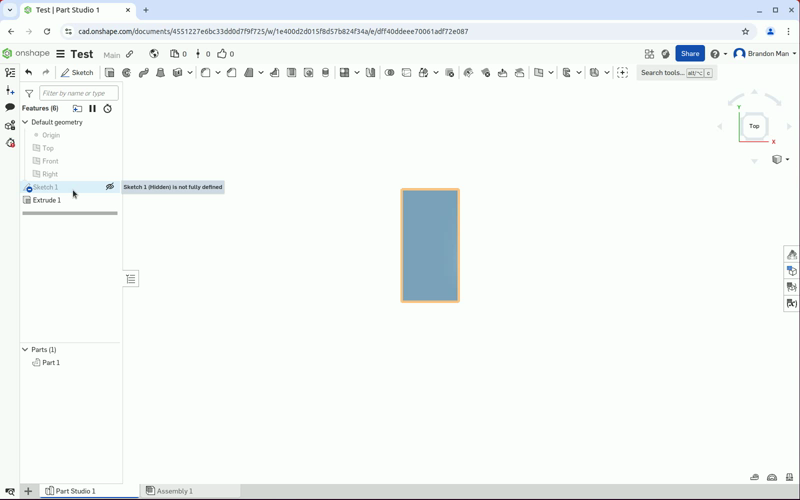
click(73, 189)
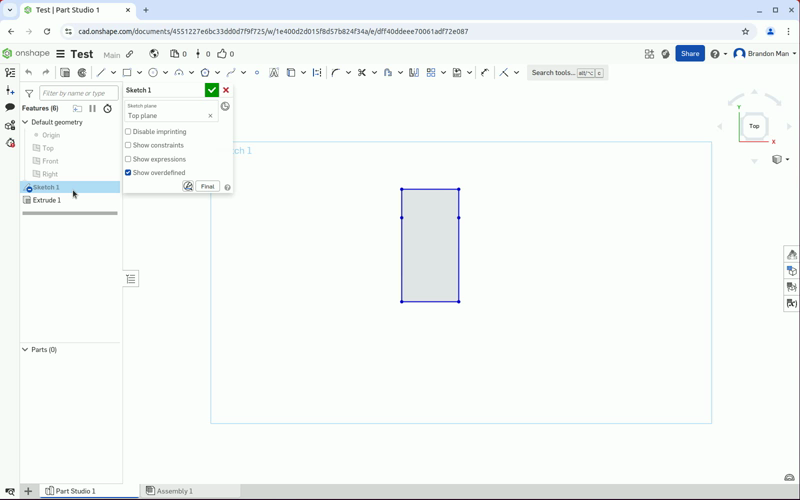
mouse_move(229, 92)
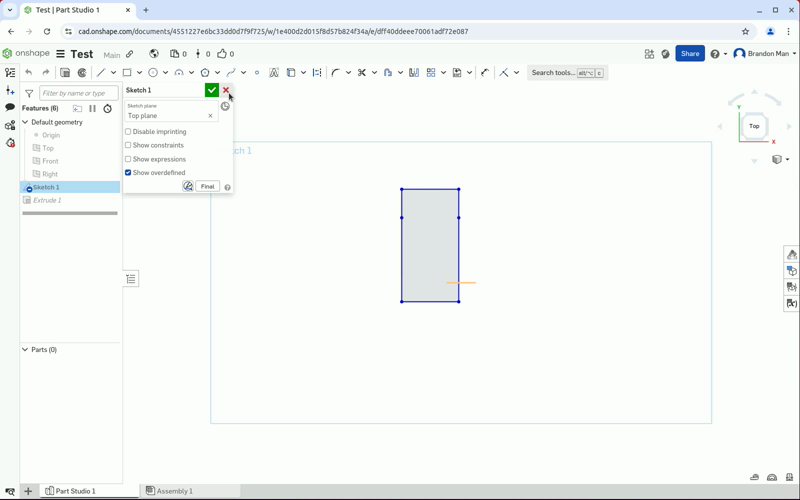
click(229, 92)
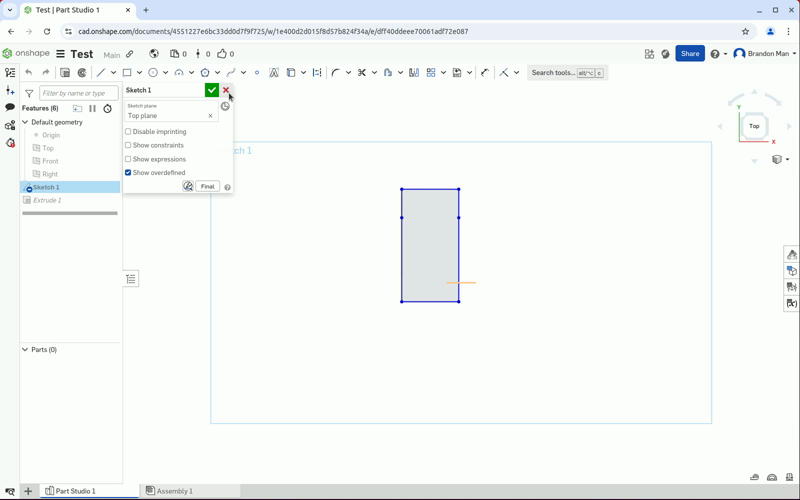
key(shift+s)
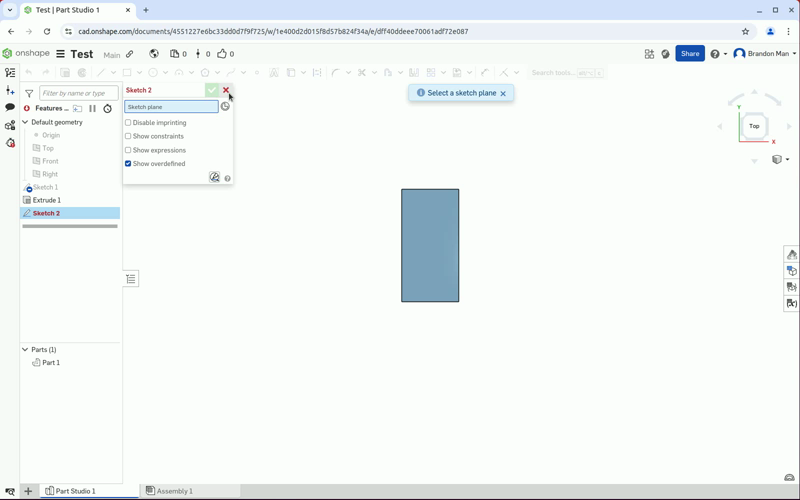
mouse_move(73, 150)
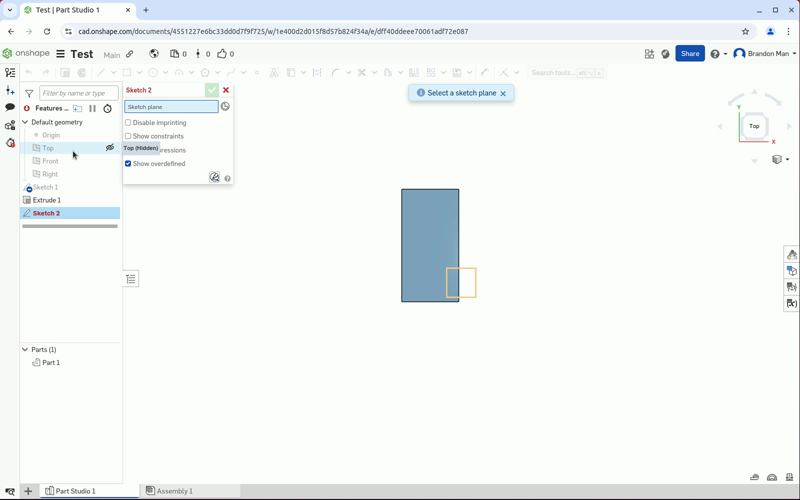
click(73, 150)
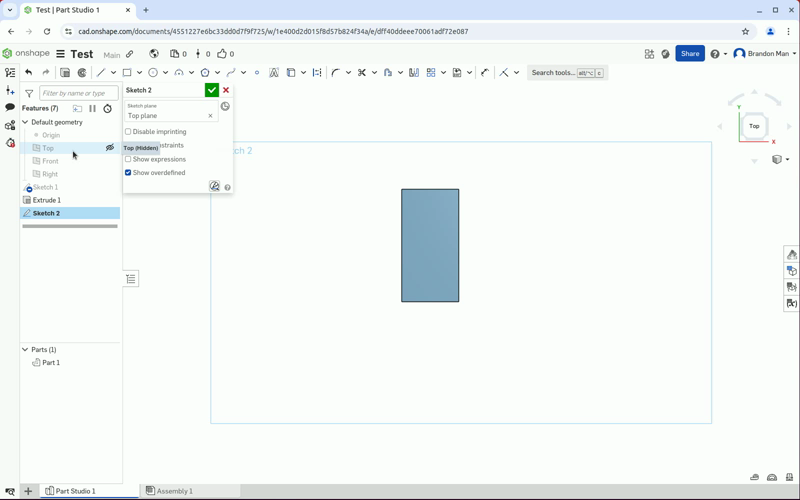
mouse_move(73, 352)
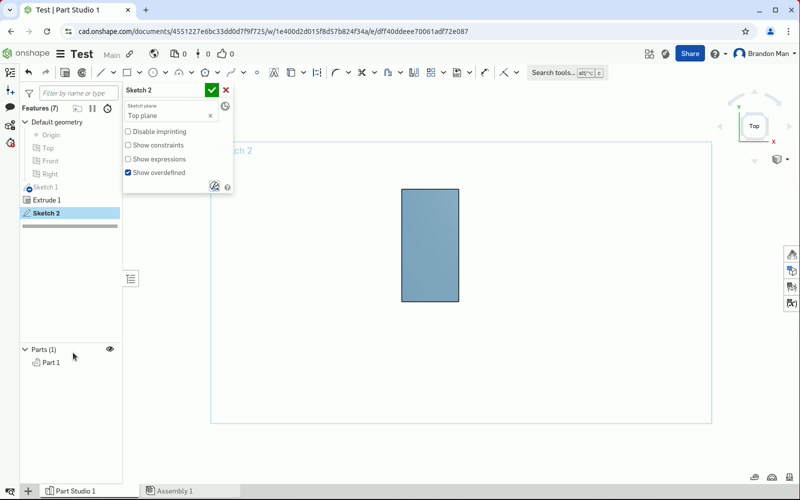
key(y)
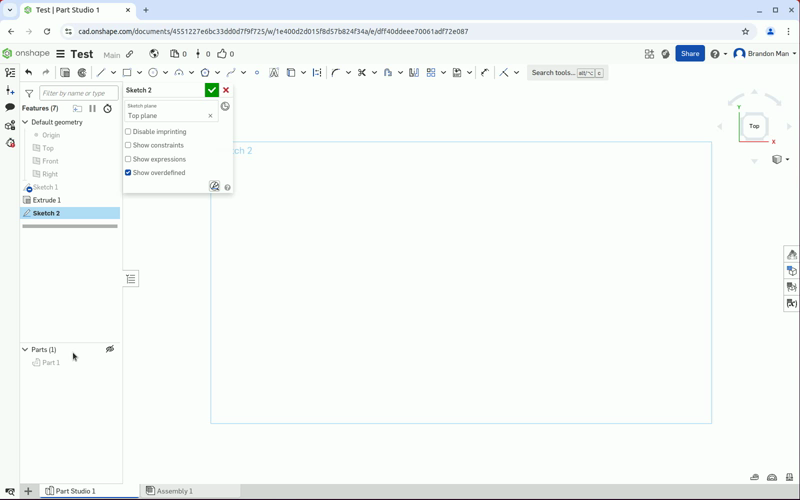
key(l)
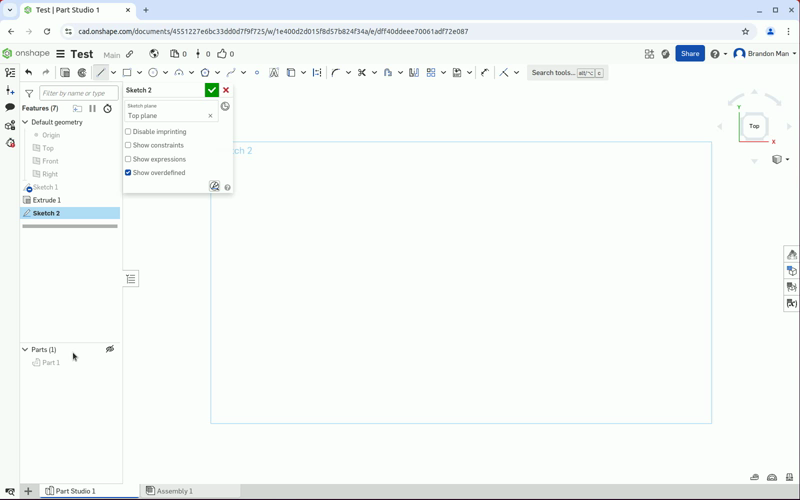
key_down(shift)
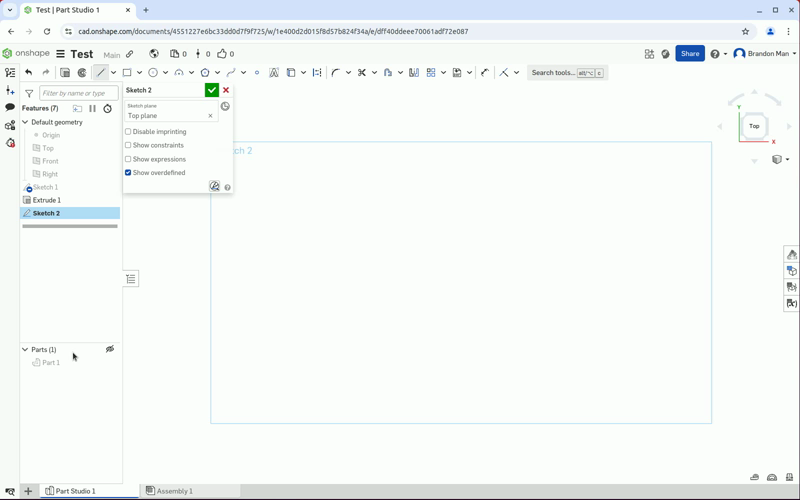
mouse_move(458, 217)
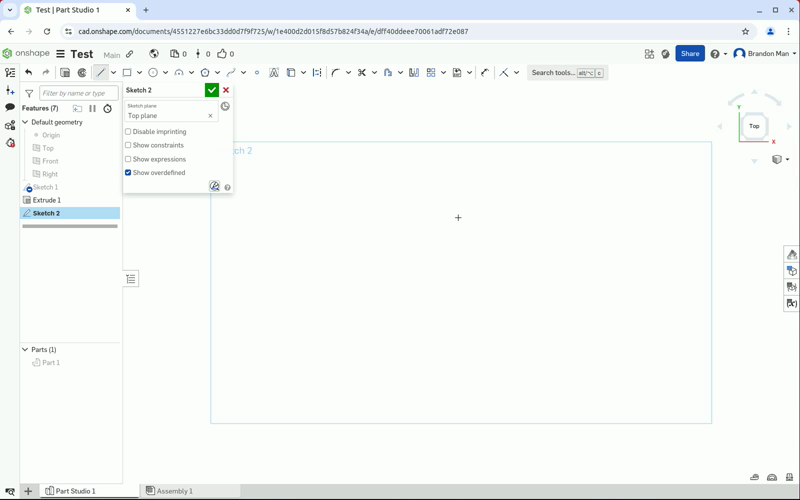
click(458, 217)
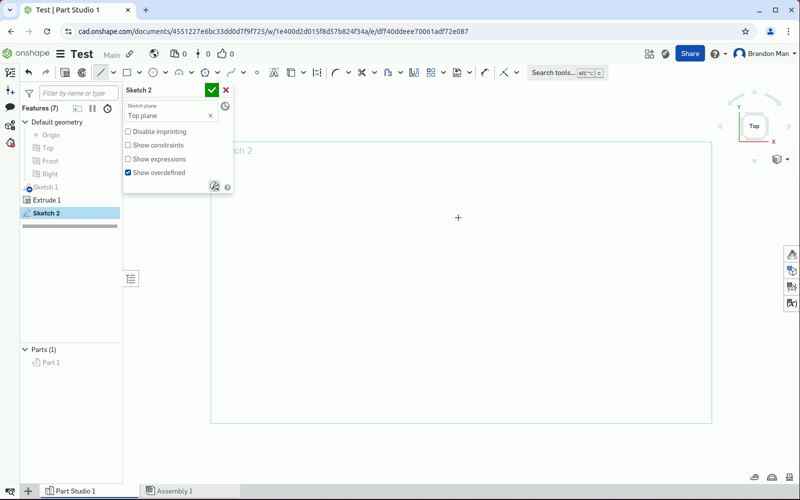
key_up(shift)
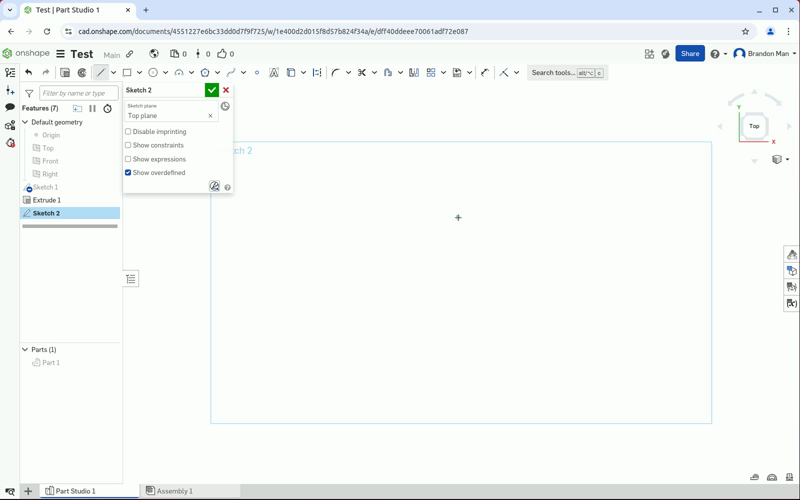
key_down(shift)
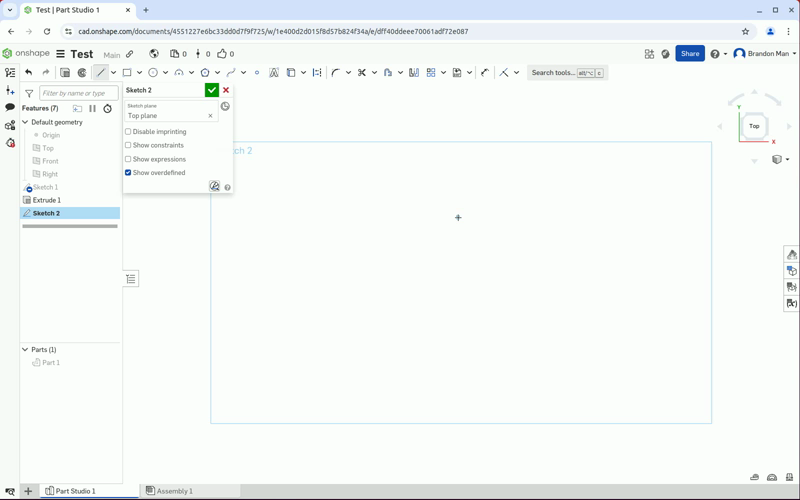
mouse_move(570, 217)
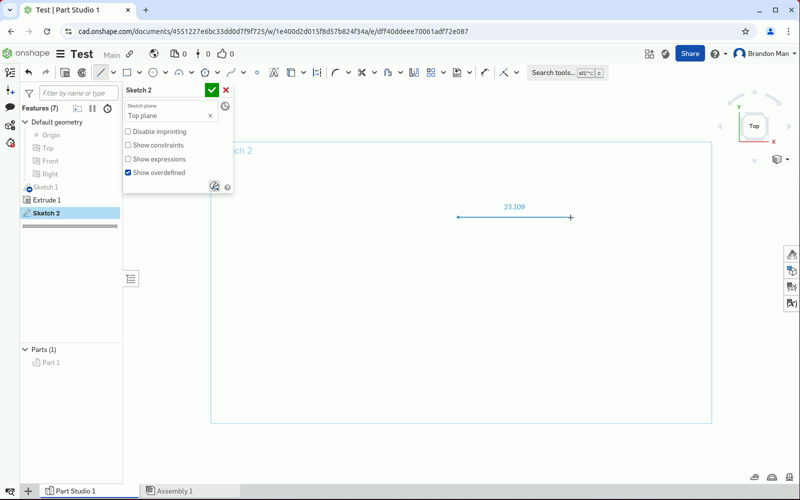
click(570, 217)
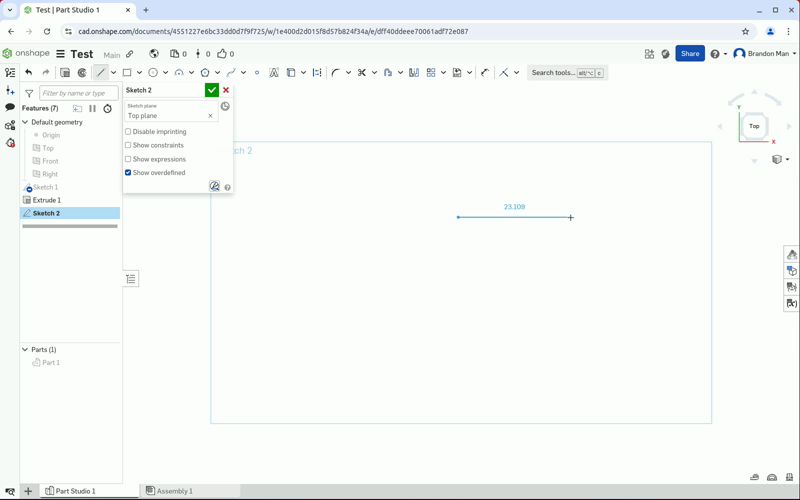
key_up(shift)
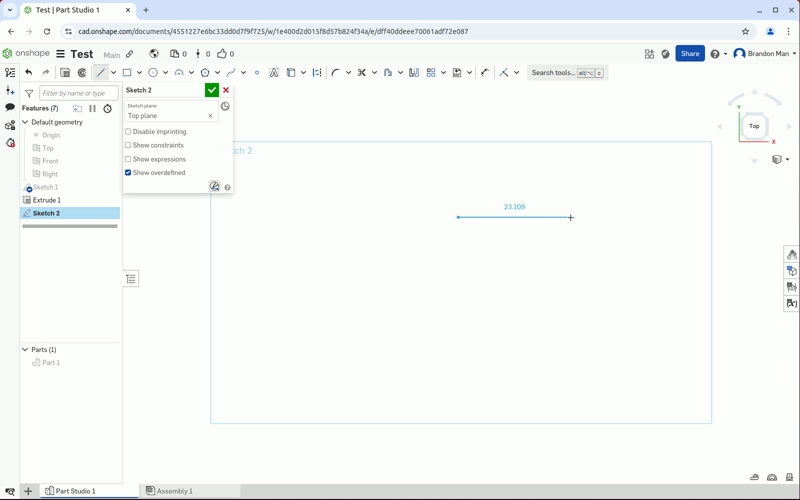
key_down(shift)
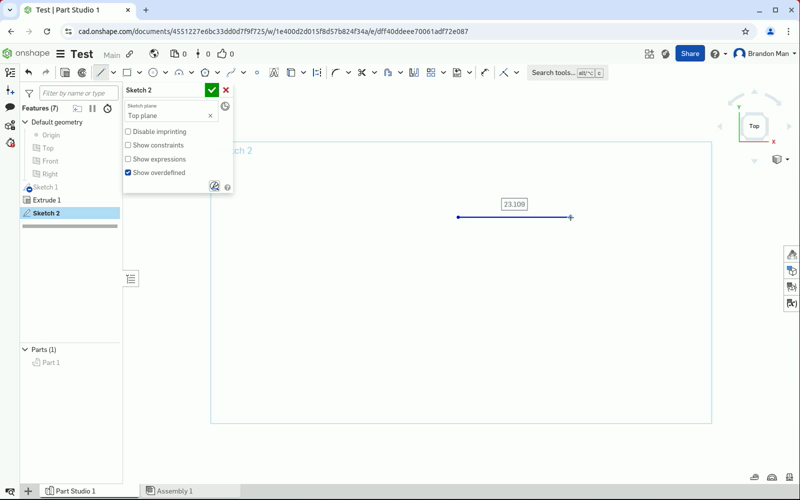
mouse_move(589, 217)
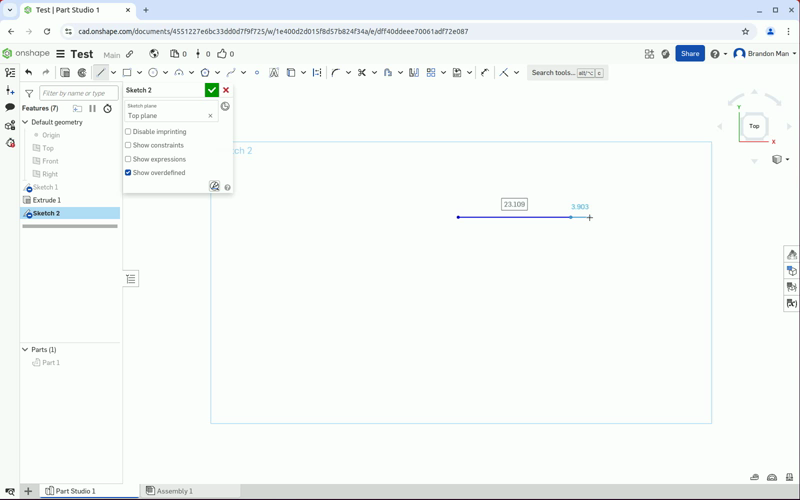
mouse_move(570, 188)
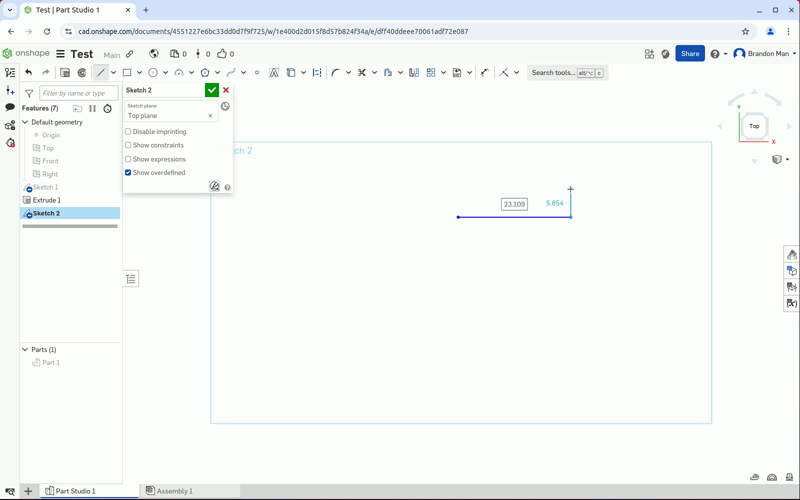
click(570, 188)
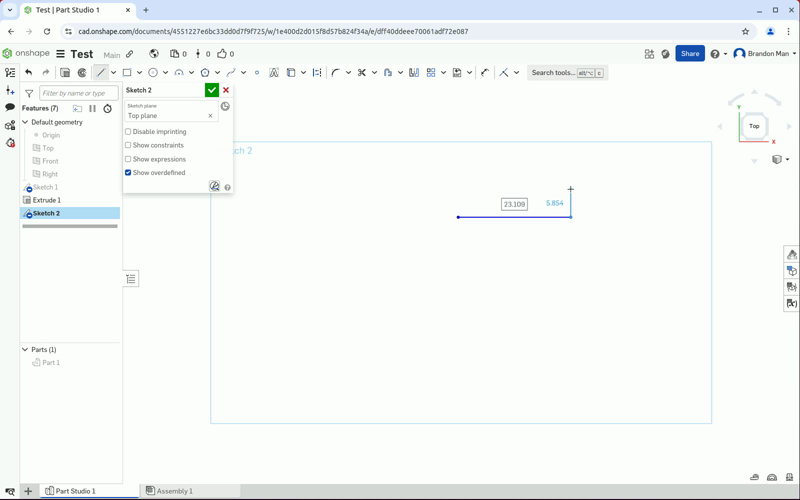
key_up(shift)
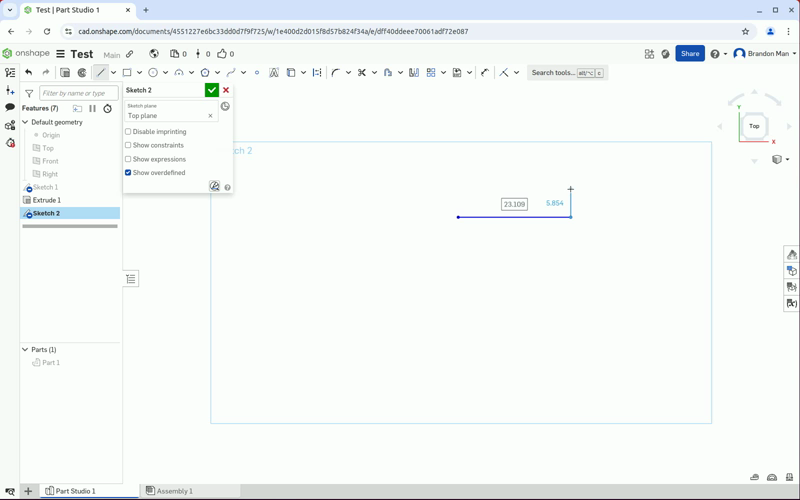
key_down(shift)
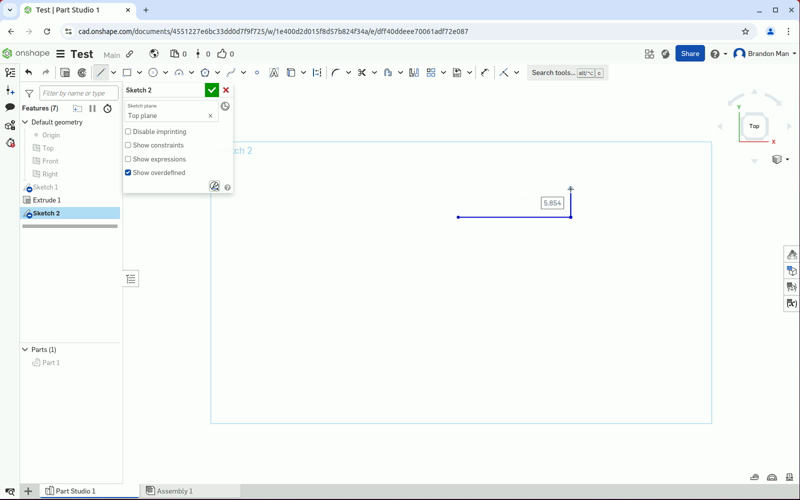
mouse_move(458, 188)
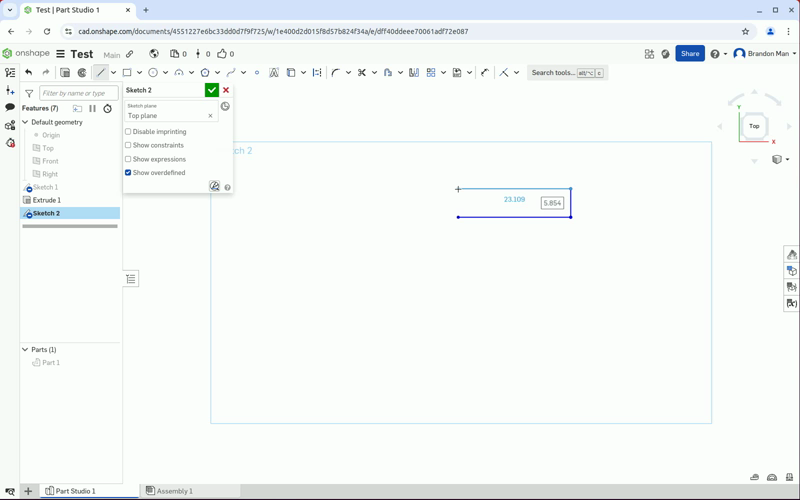
click(458, 188)
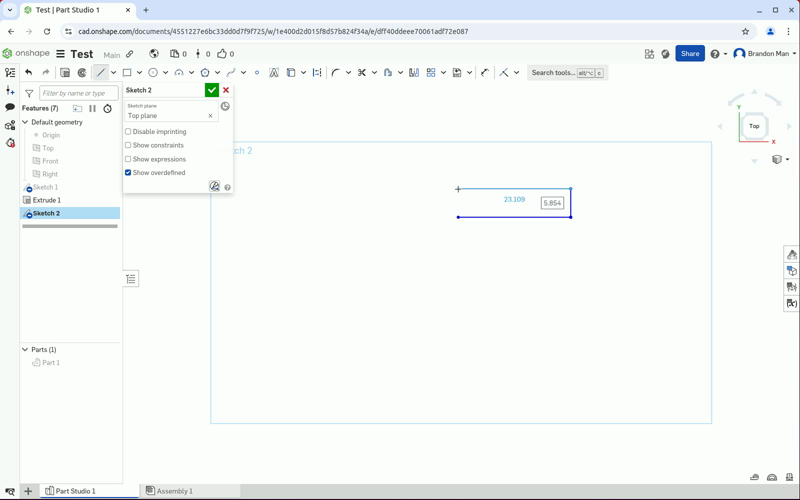
key_up(shift)
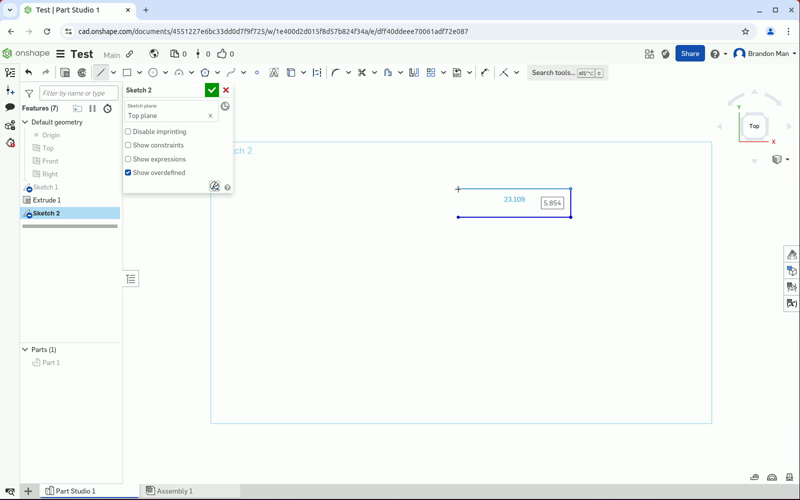
mouse_move(488, 188)
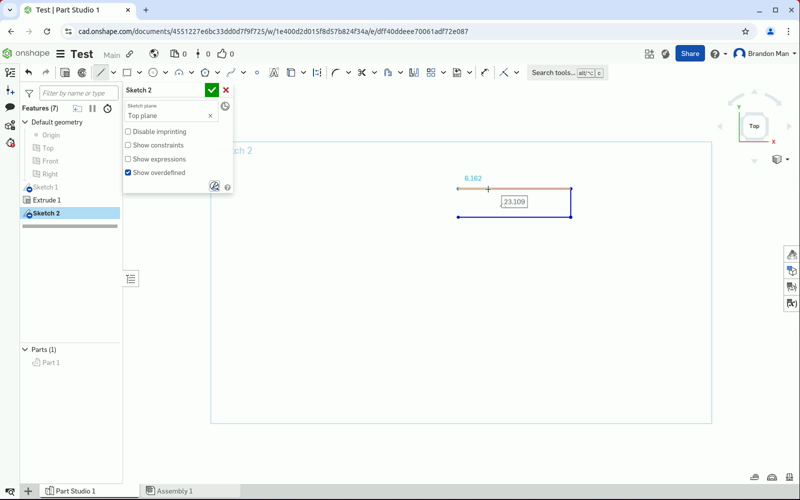
key_down(shift)
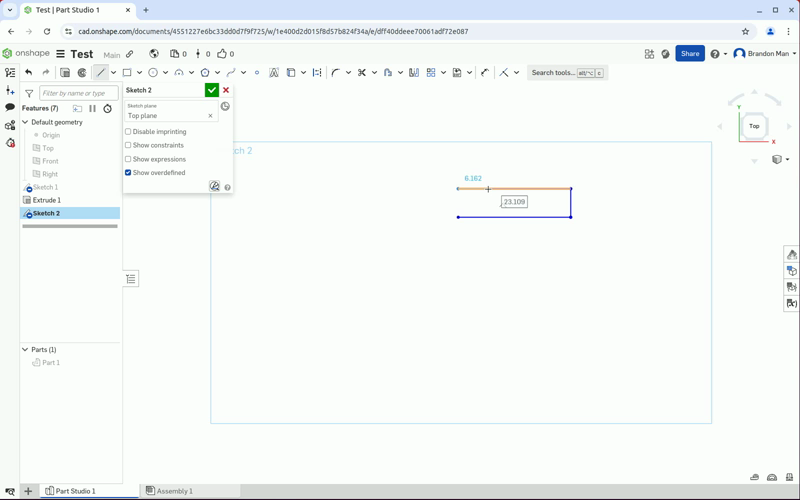
mouse_move(458, 217)
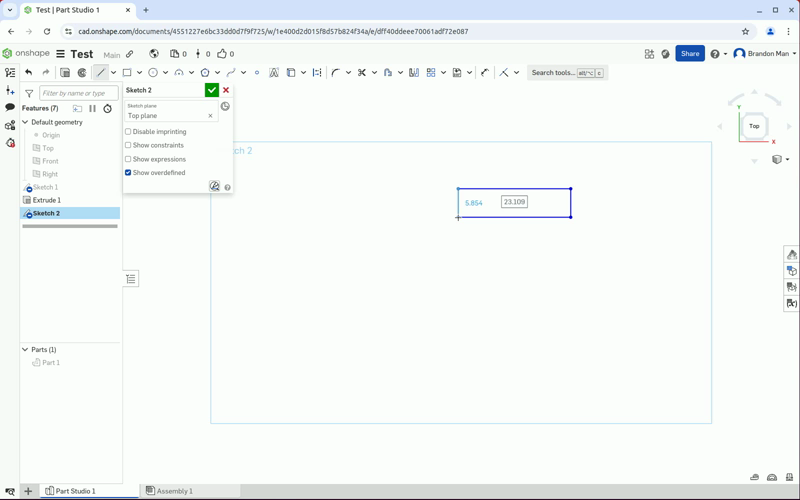
key_up(shift)
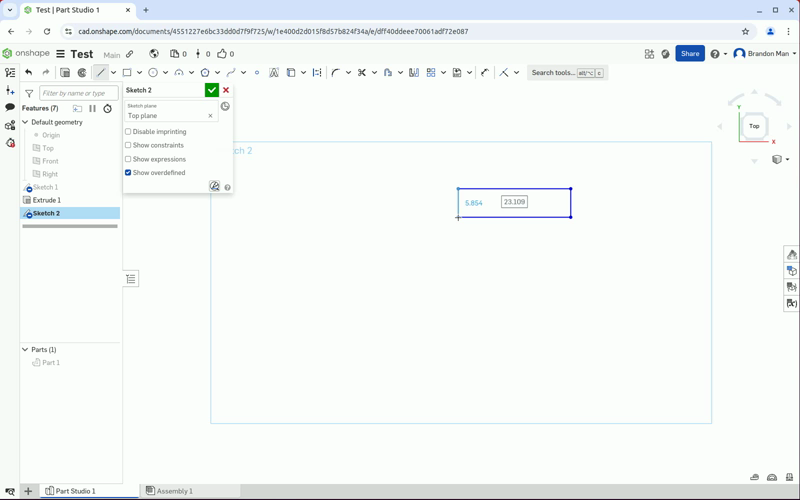
click(458, 217)
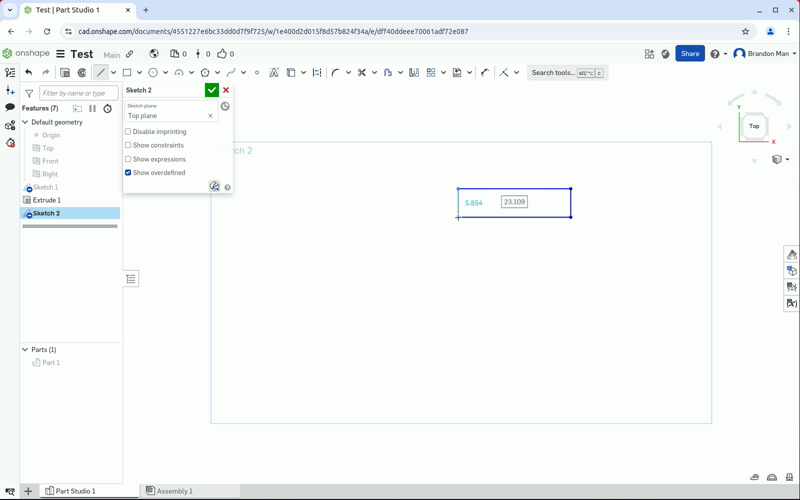
key(esc)
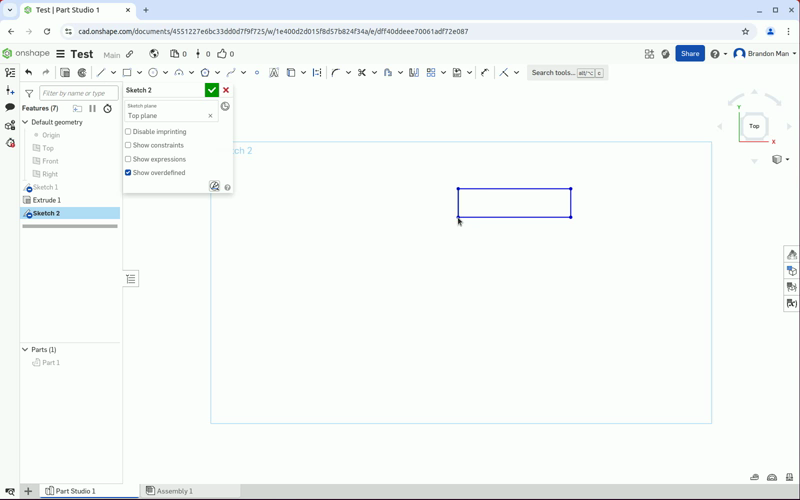
mouse_move(556, 195)
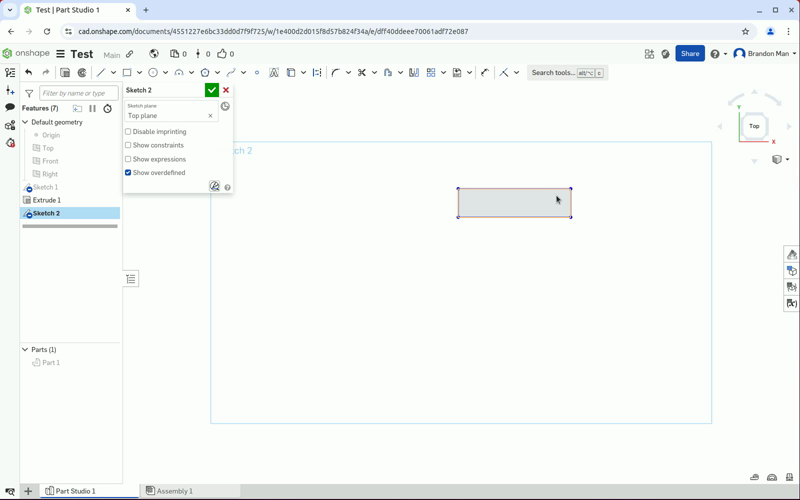
click(556, 195)
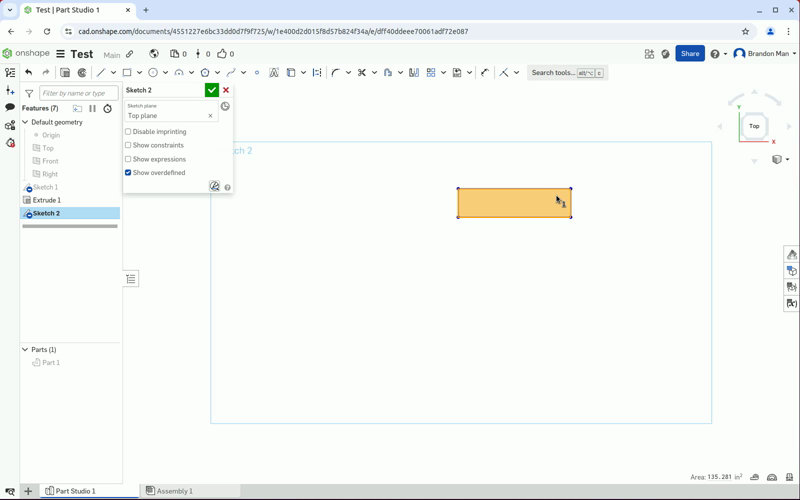
mouse_move(73, 352)
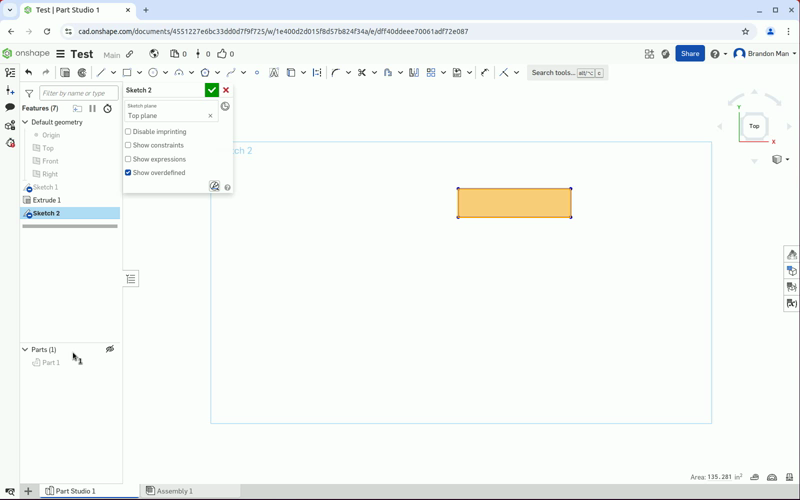
key(shift+y)
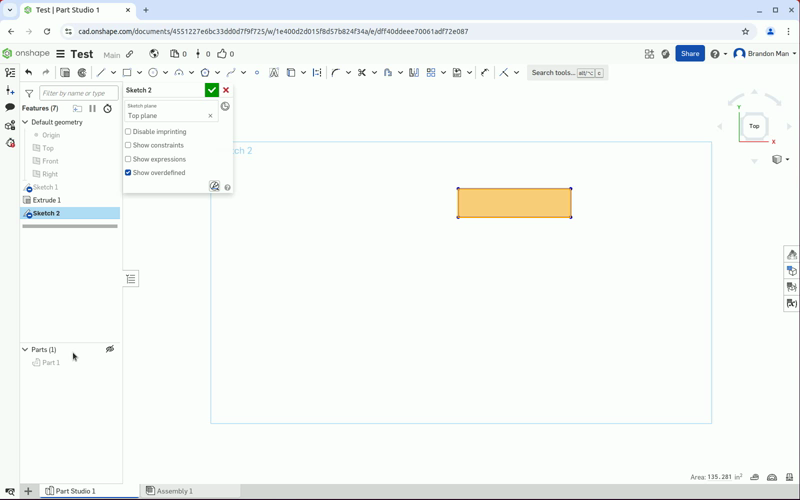
key(shift+e)
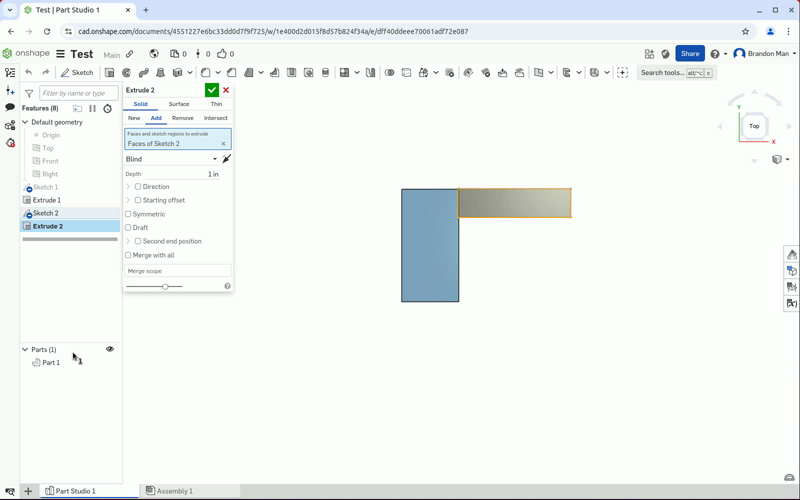
mouse_move(143, 106)
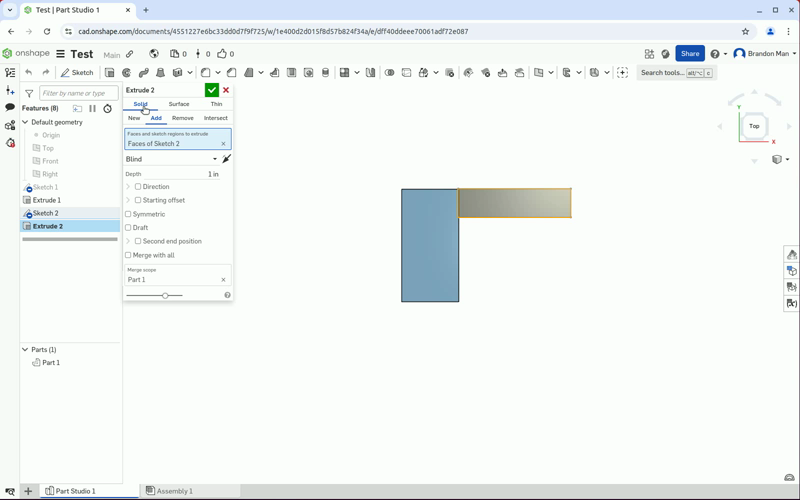
click(143, 106)
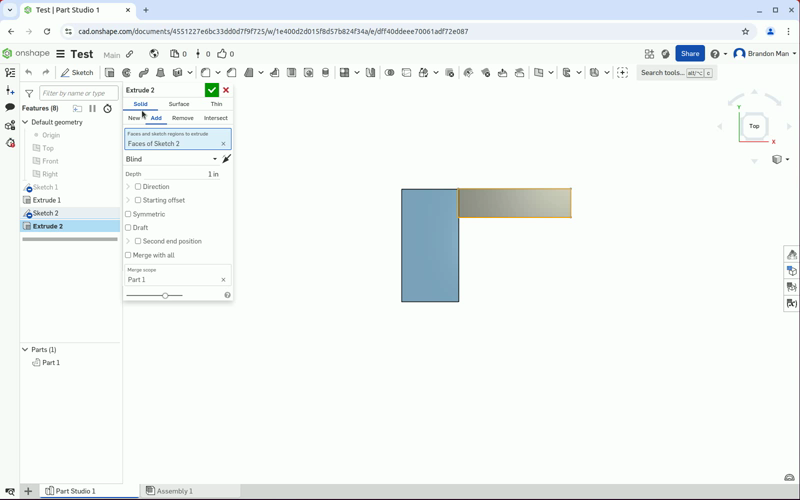
mouse_move(137, 120)
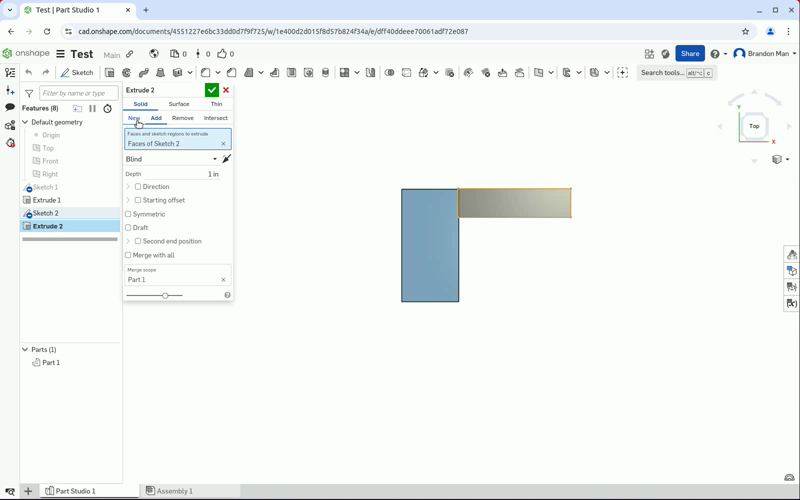
click(137, 120)
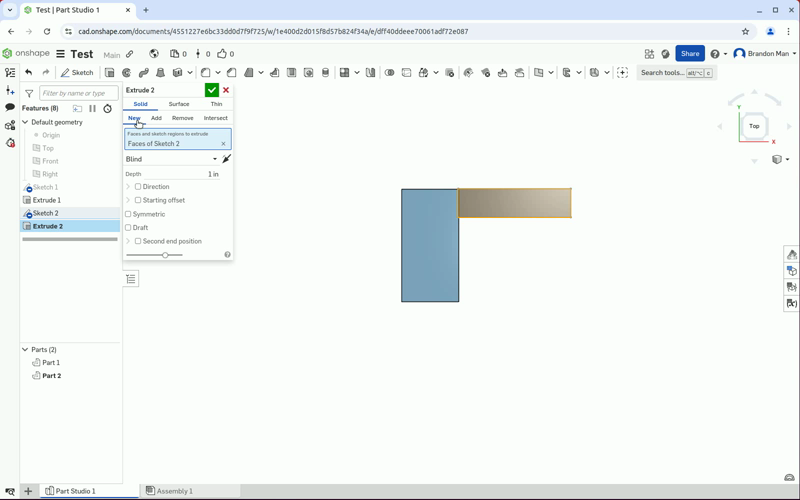
key(tab, 4)
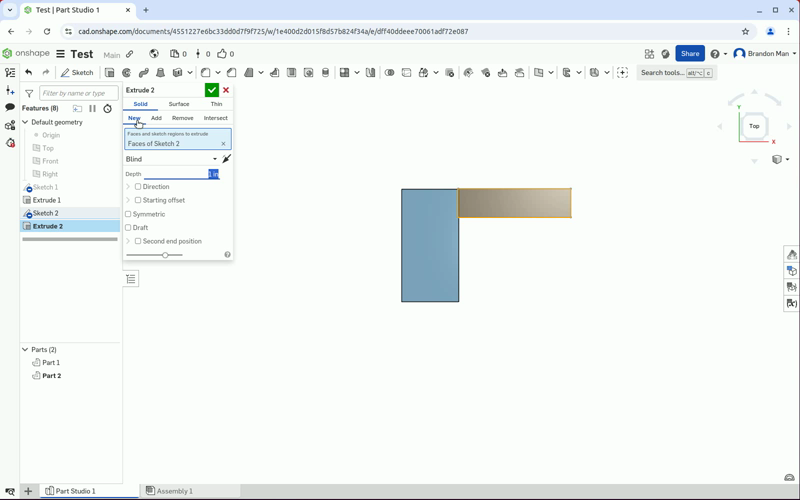
text(17.331)
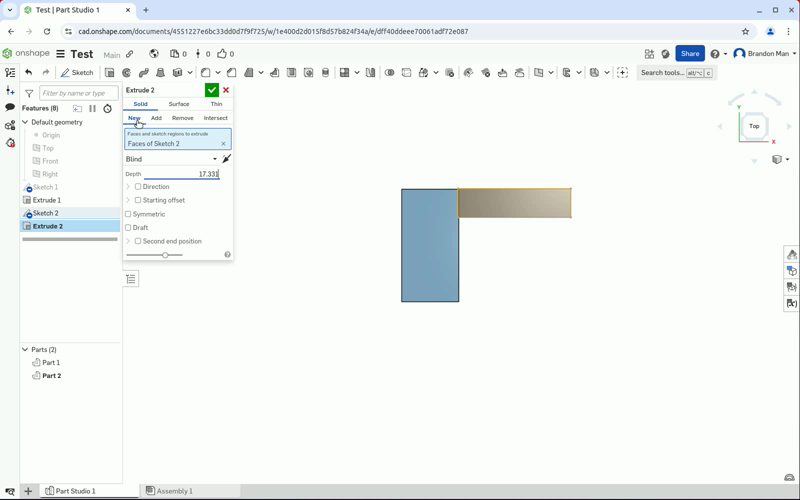
key(enter)
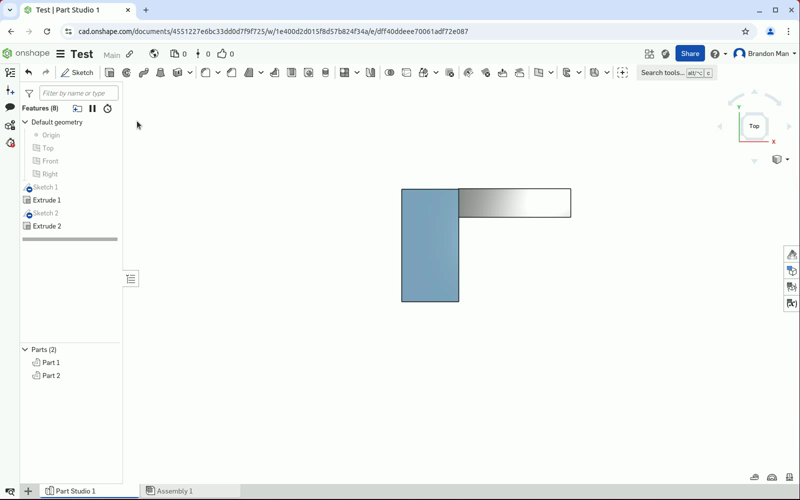
key(shift+h)
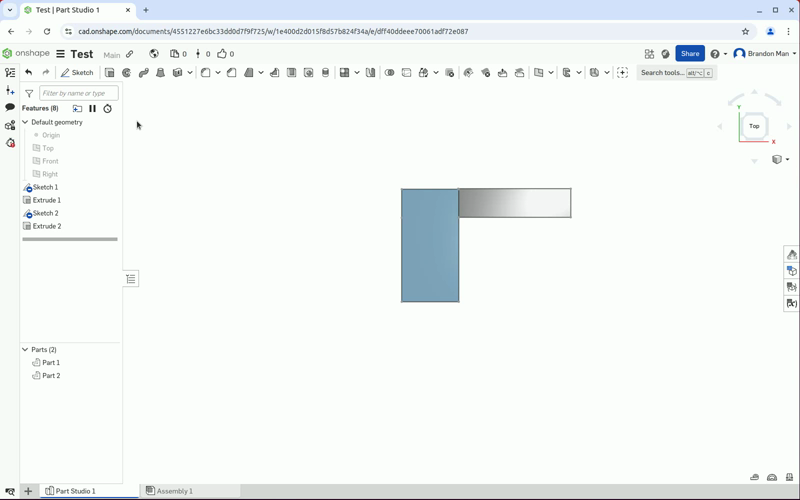
key(shift+h)
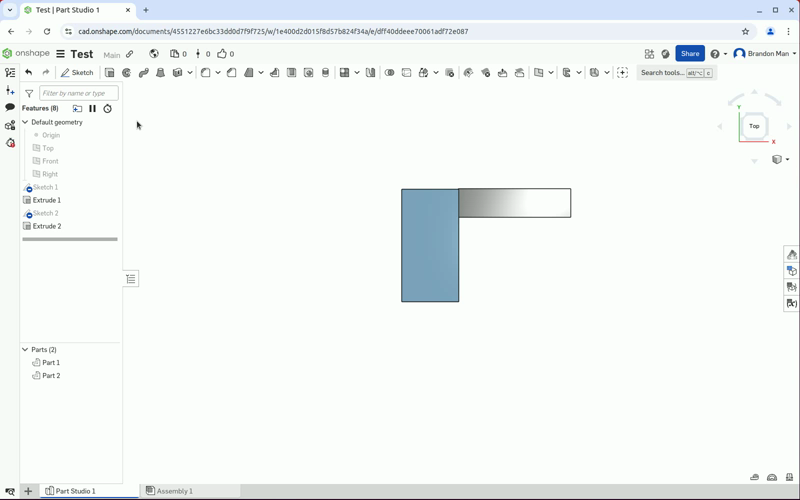
mouse_move(73, 189)
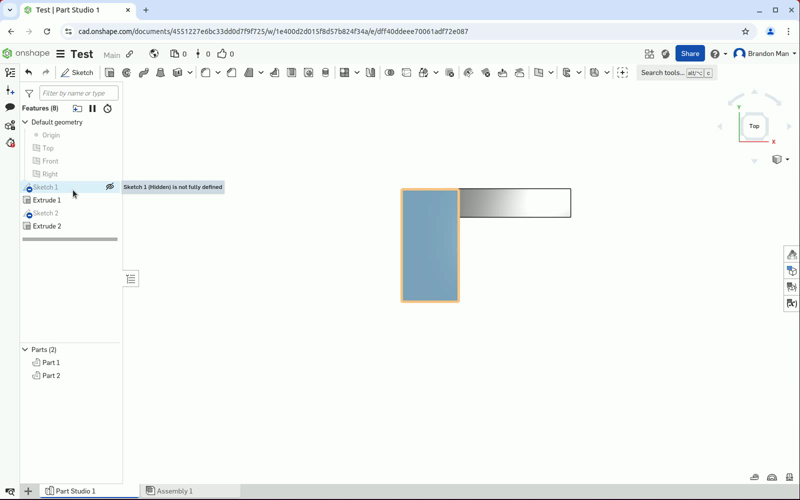
click(73, 189)
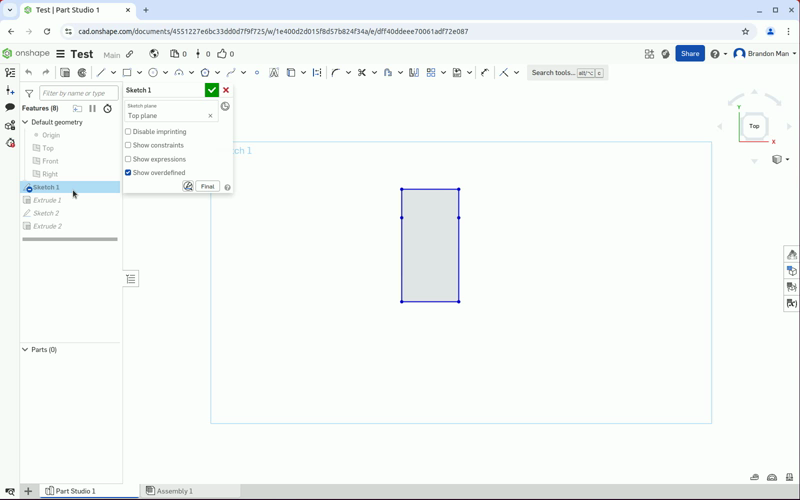
mouse_move(229, 92)
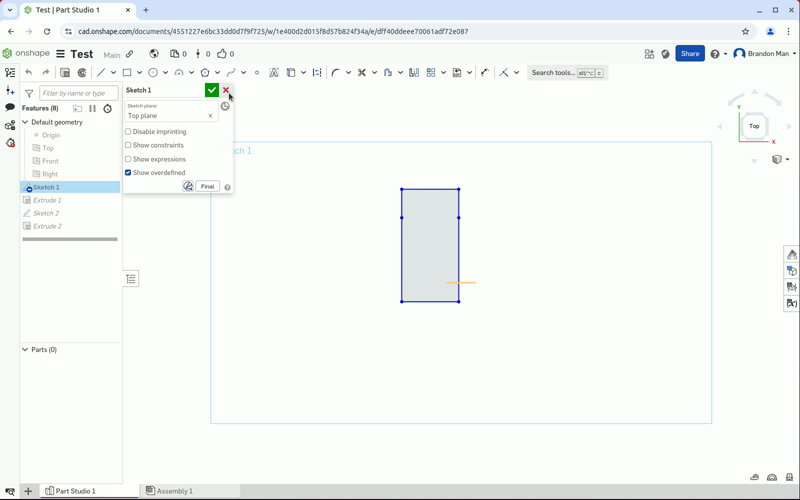
click(229, 92)
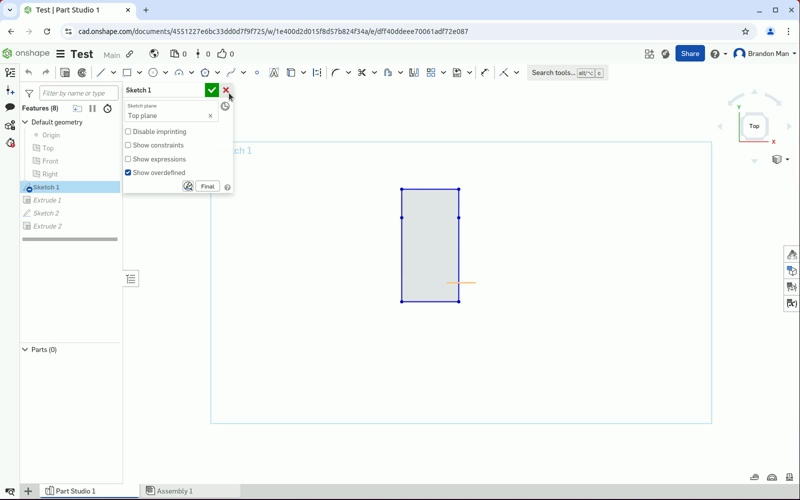
key(shift+s)
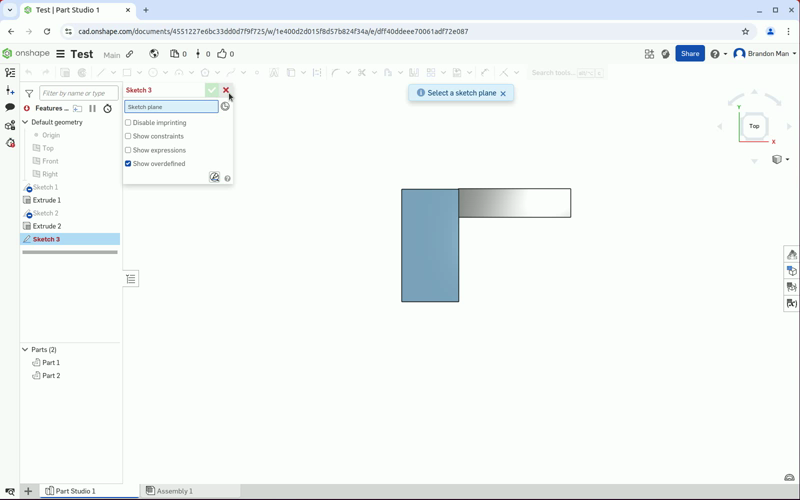
mouse_move(73, 150)
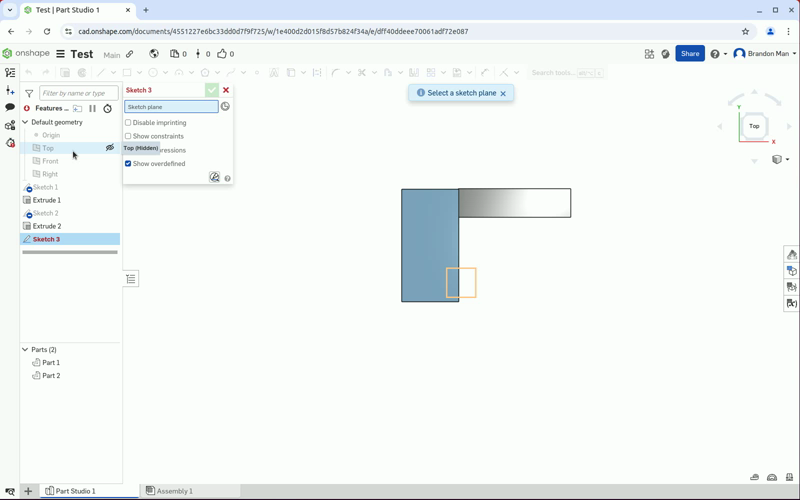
click(73, 150)
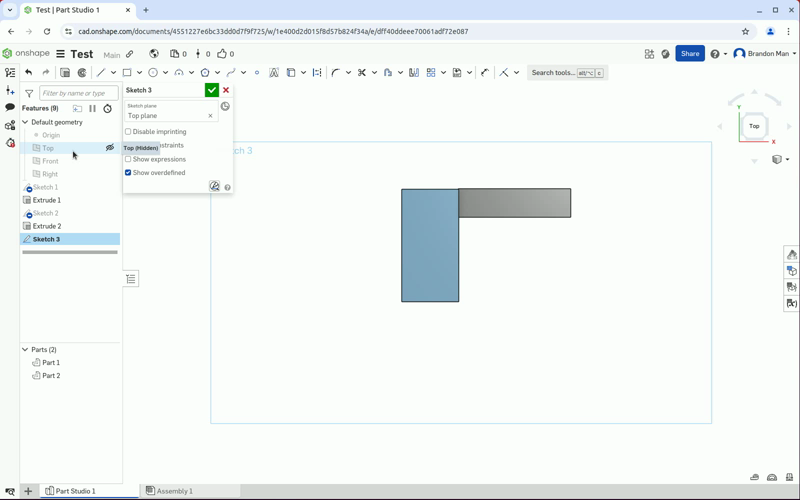
mouse_move(73, 352)
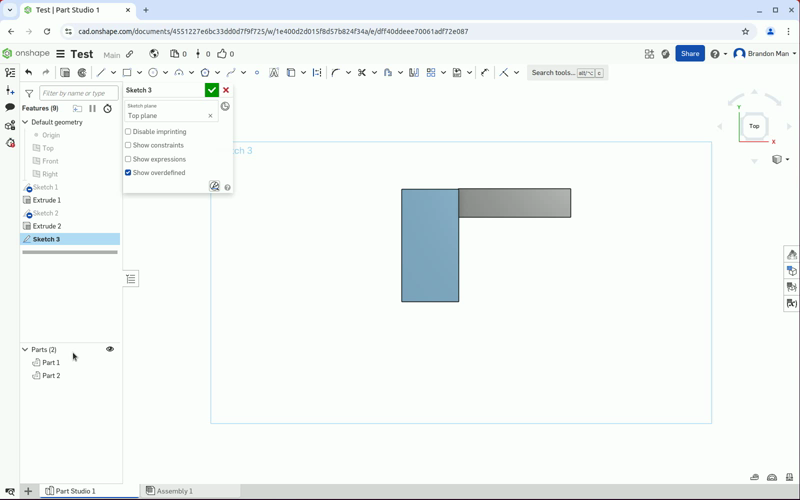
key(y)
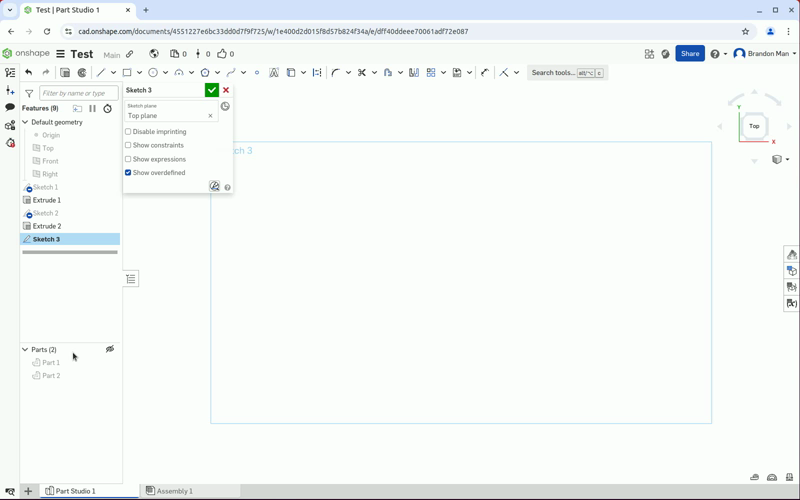
key(l)
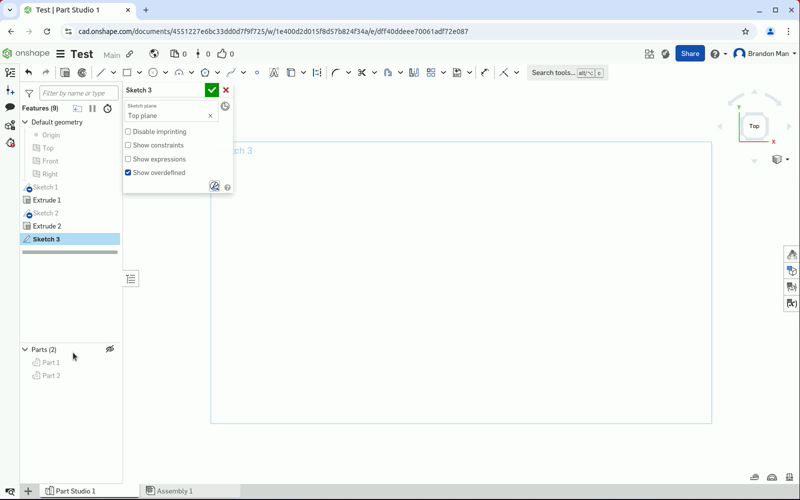
key_down(shift)
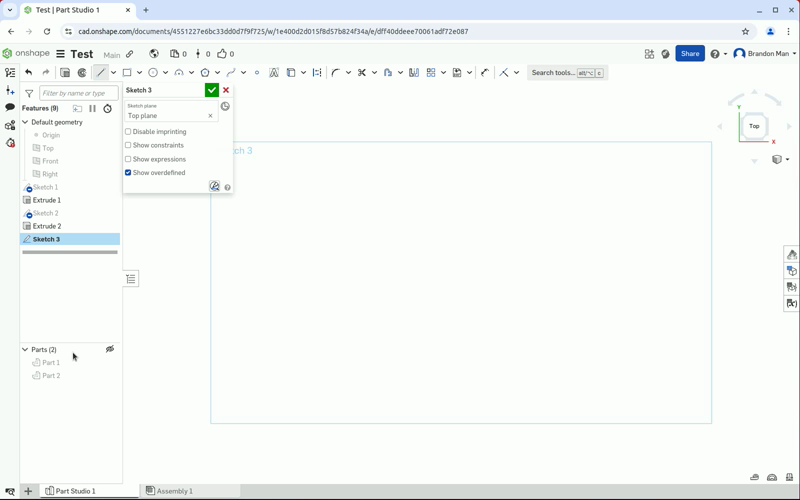
mouse_move(458, 301)
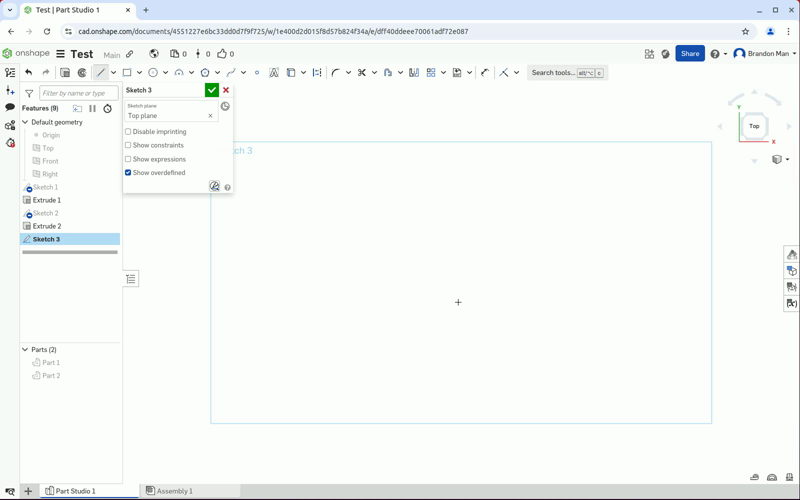
click(458, 301)
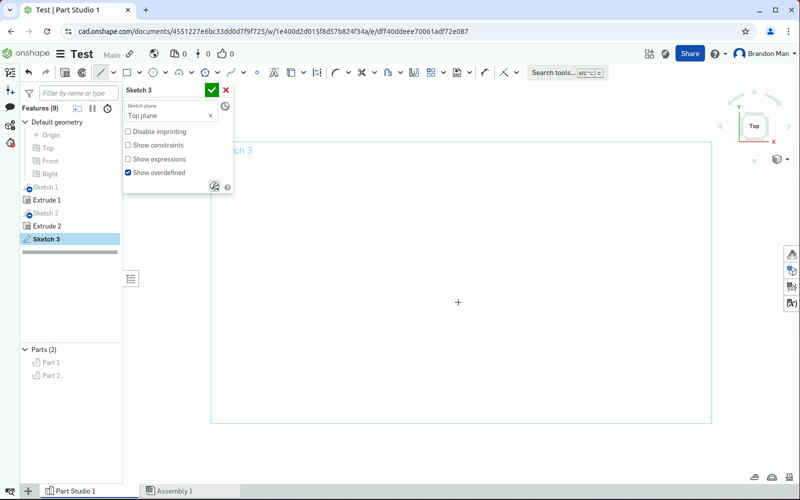
key_up(shift)
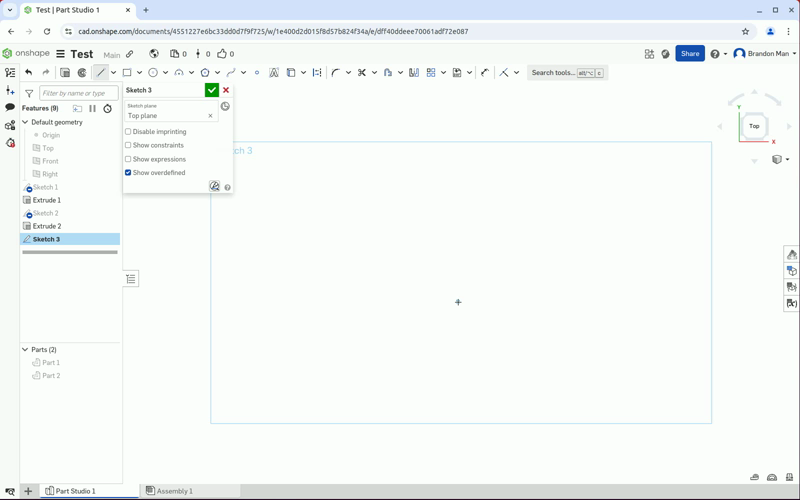
key_down(shift)
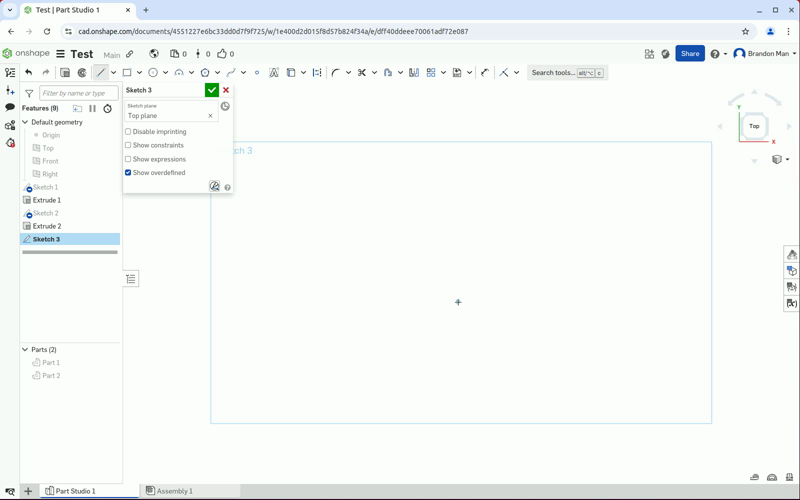
mouse_move(570, 301)
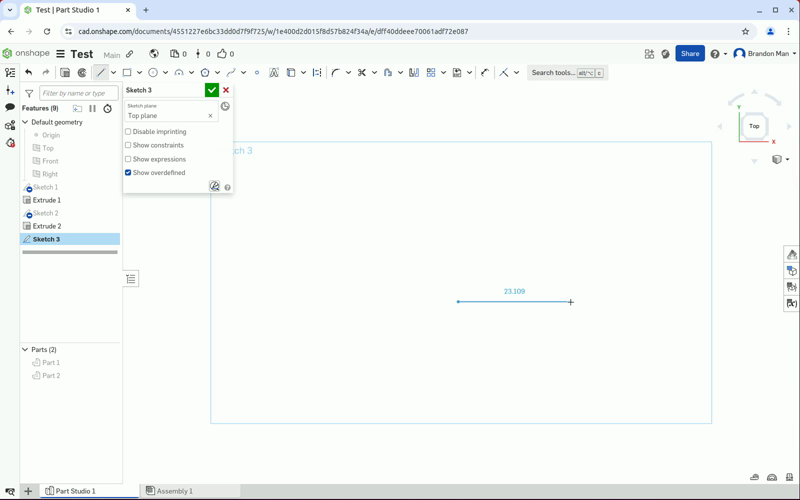
click(570, 301)
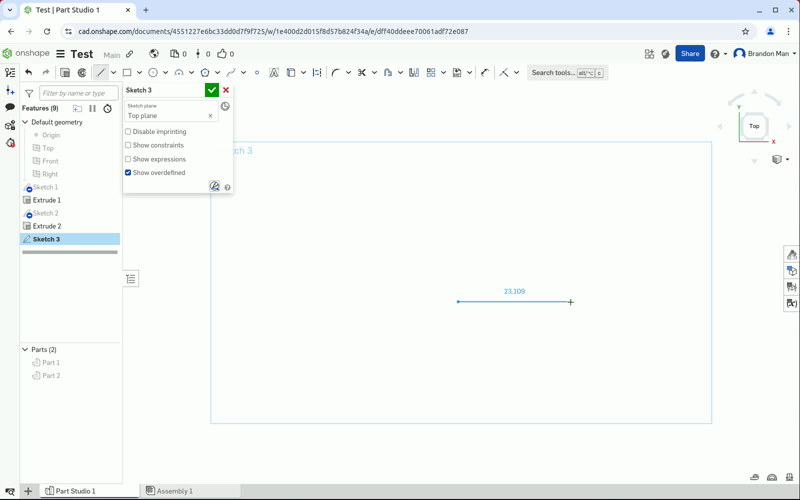
key_up(shift)
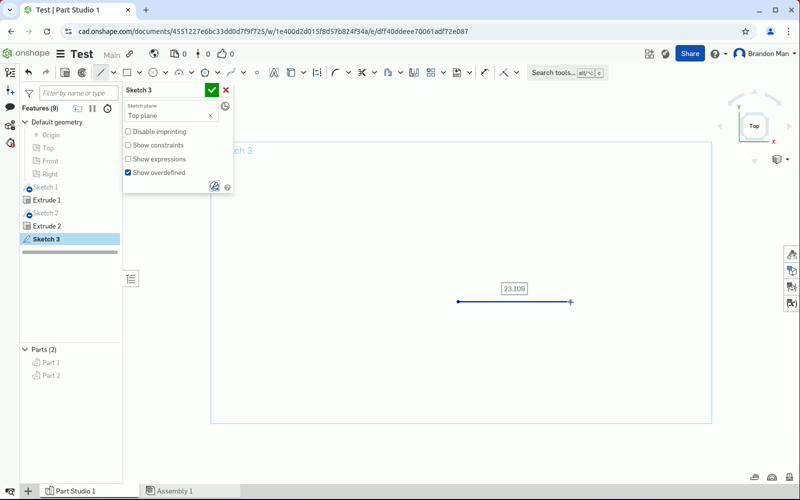
key_down(shift)
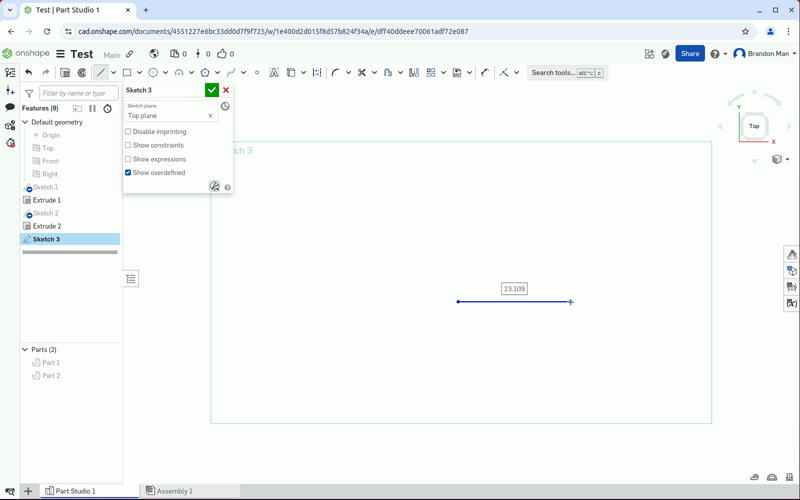
mouse_move(570, 217)
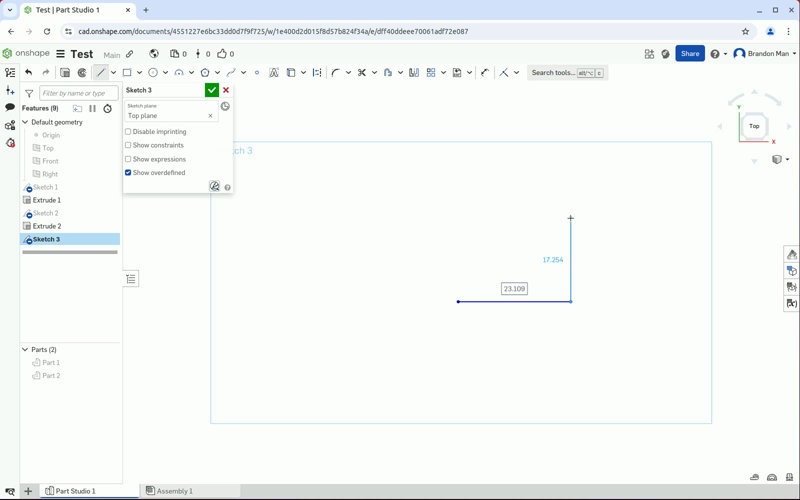
click(570, 217)
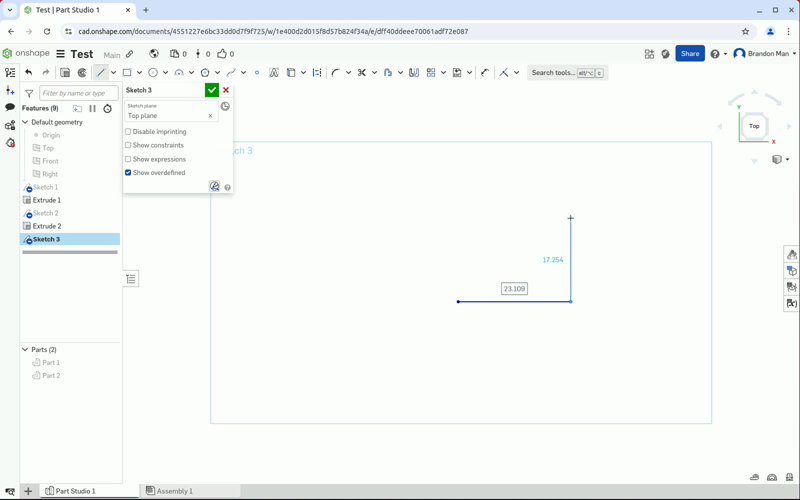
key_up(shift)
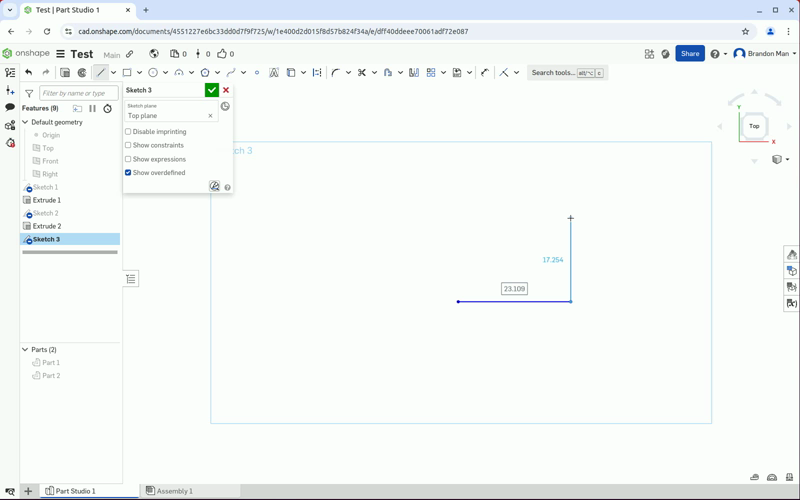
key_down(shift)
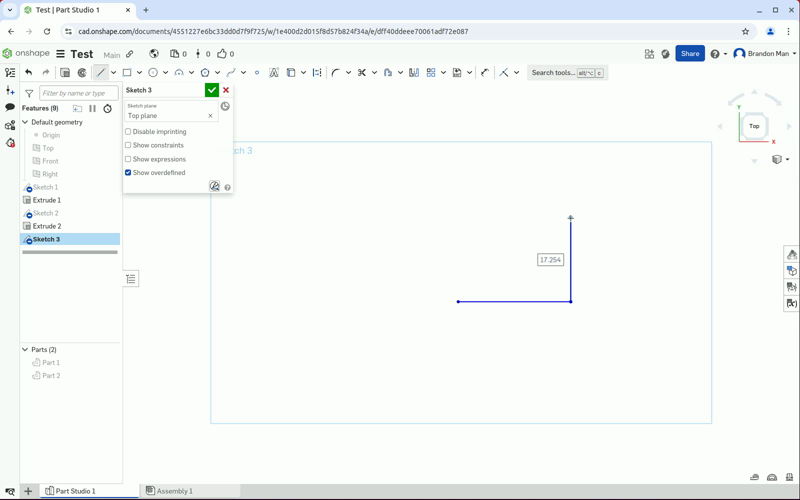
mouse_move(458, 217)
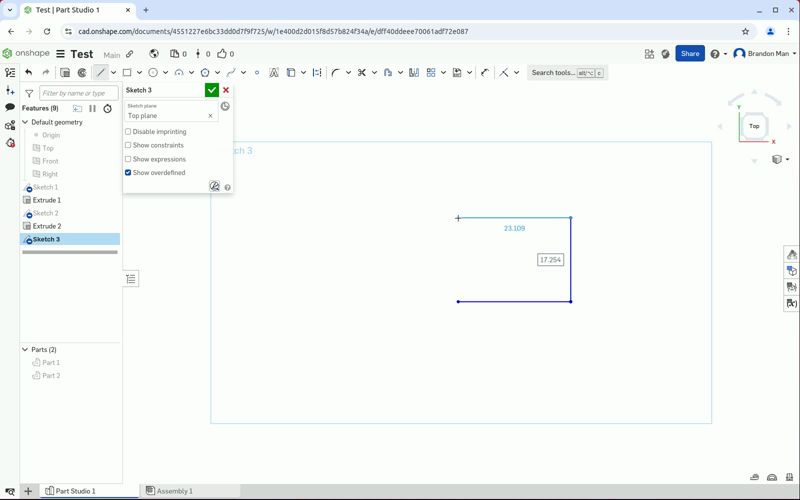
click(458, 217)
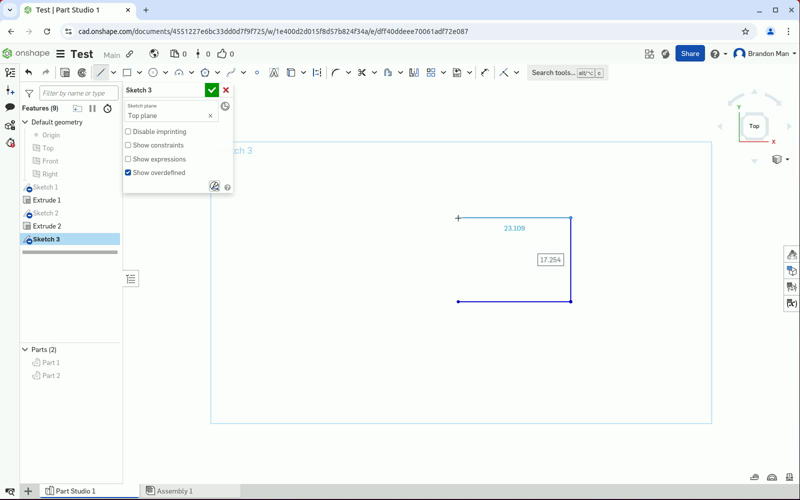
key_up(shift)
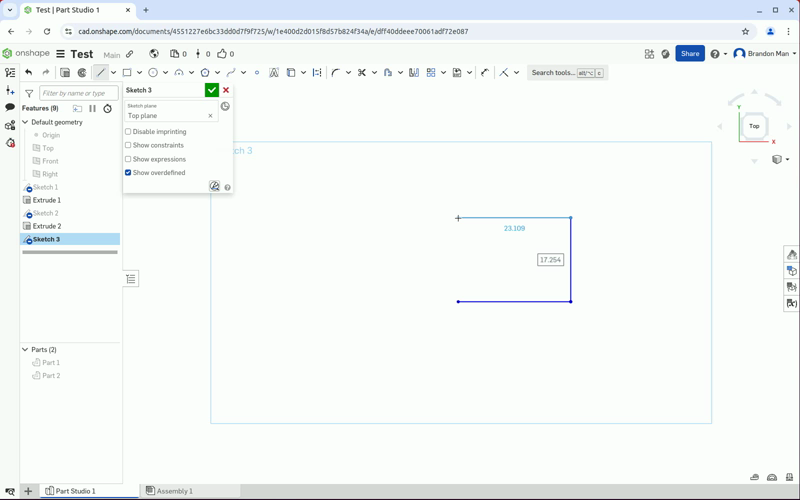
key_down(shift)
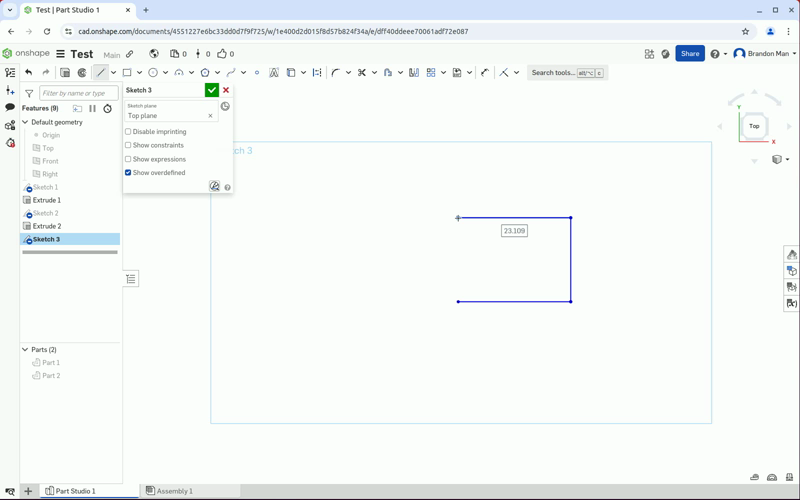
mouse_move(458, 301)
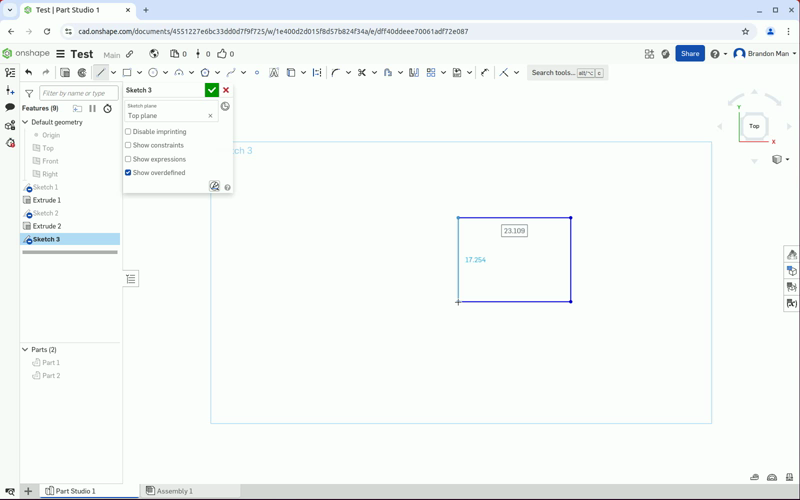
key_up(shift)
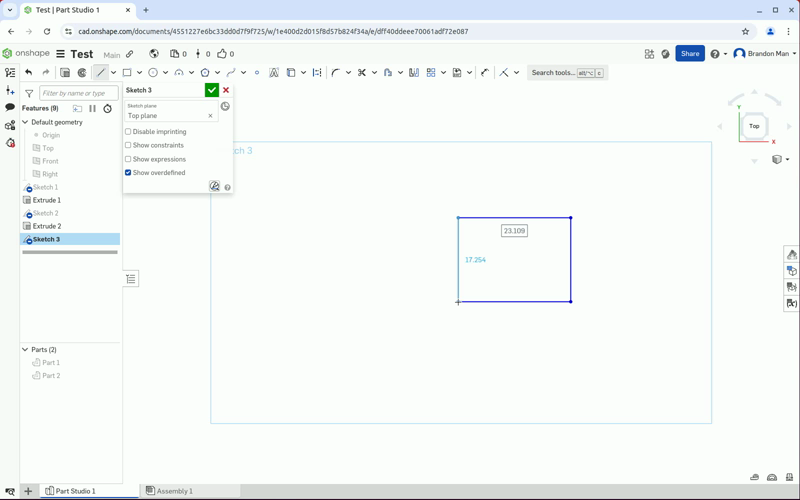
click(458, 301)
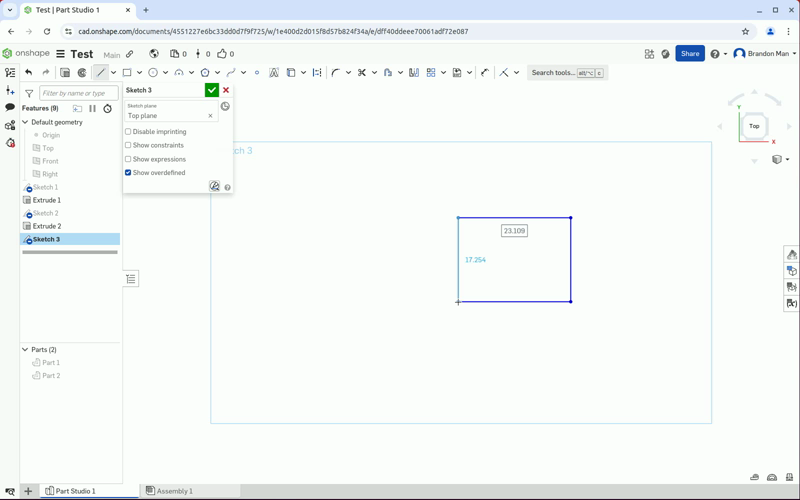
key(esc)
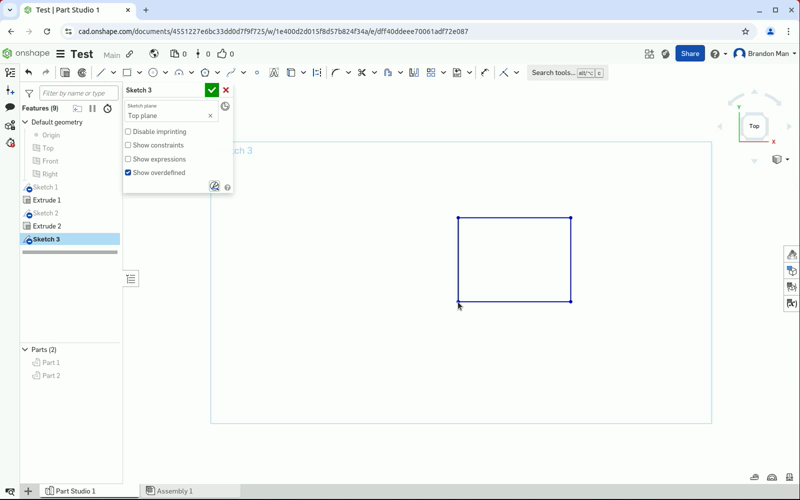
mouse_move(544, 275)
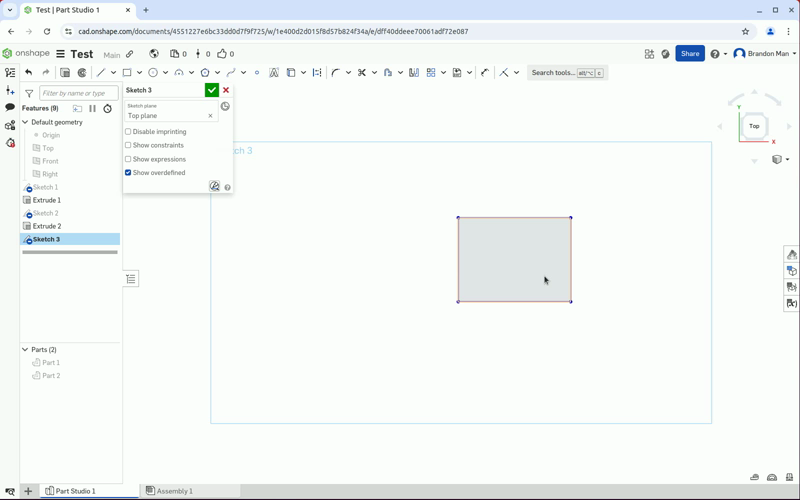
click(544, 275)
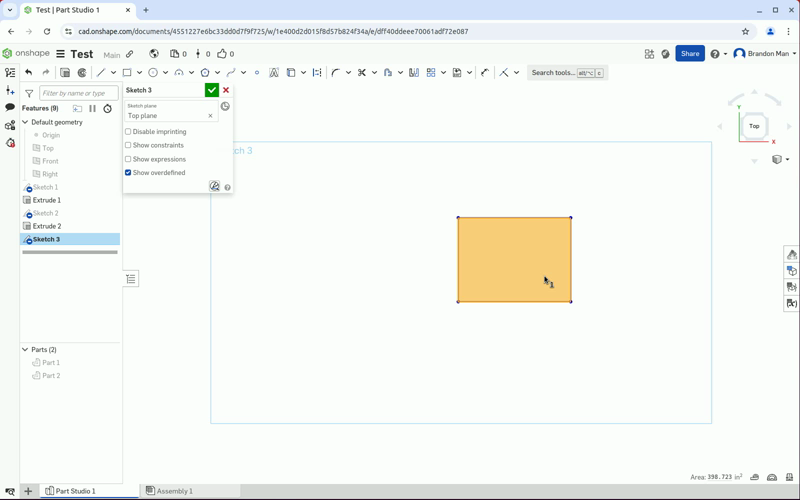
mouse_move(73, 352)
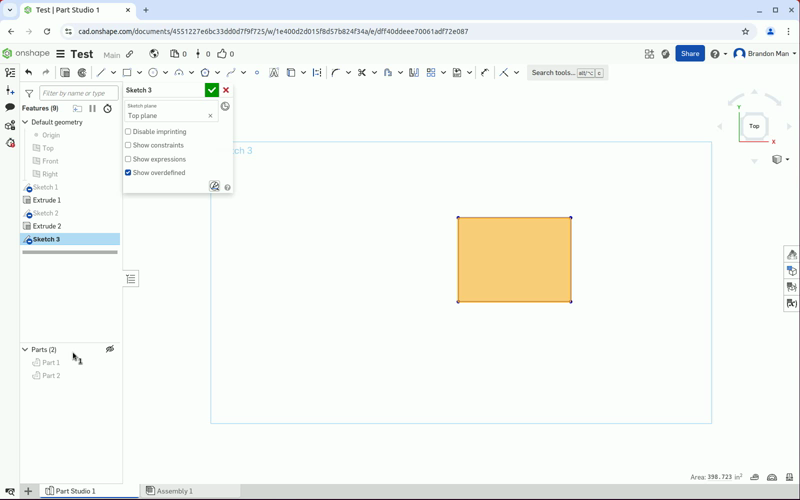
key(shift+y)
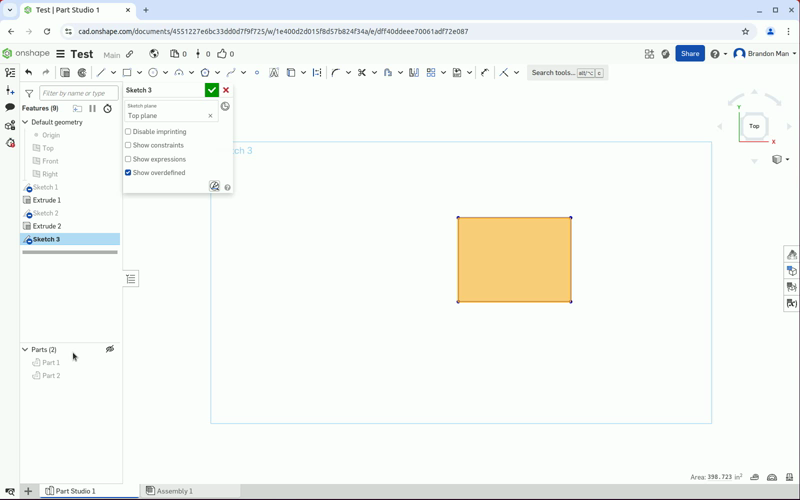
key(shift+e)
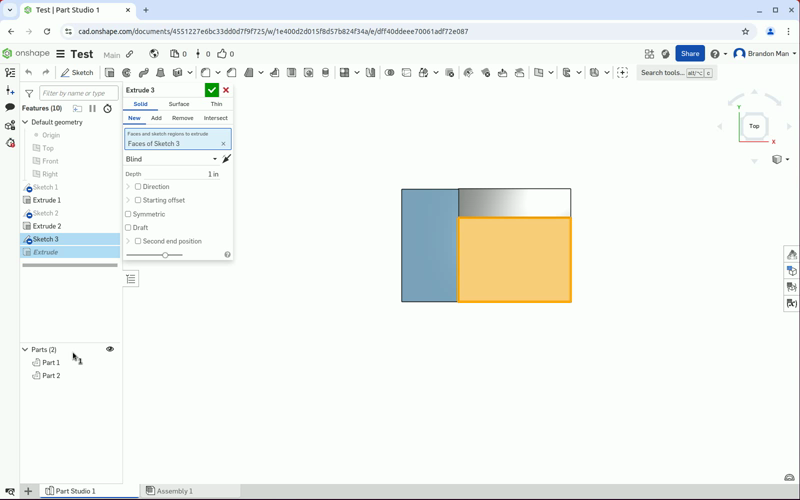
mouse_move(143, 106)
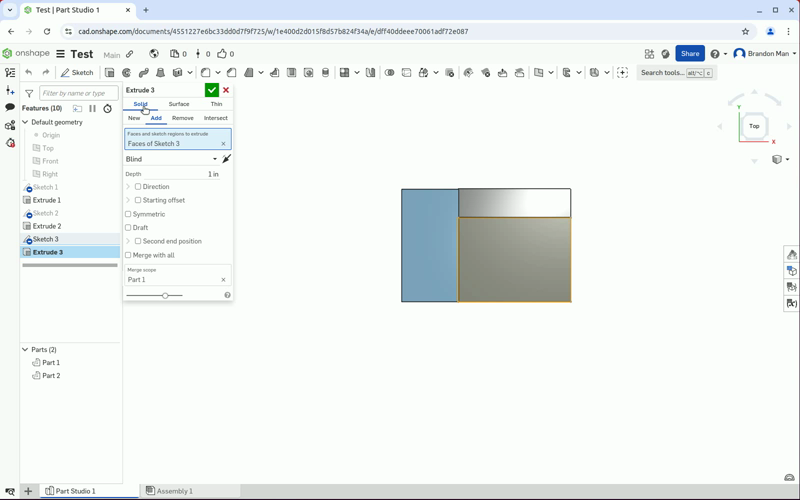
click(143, 106)
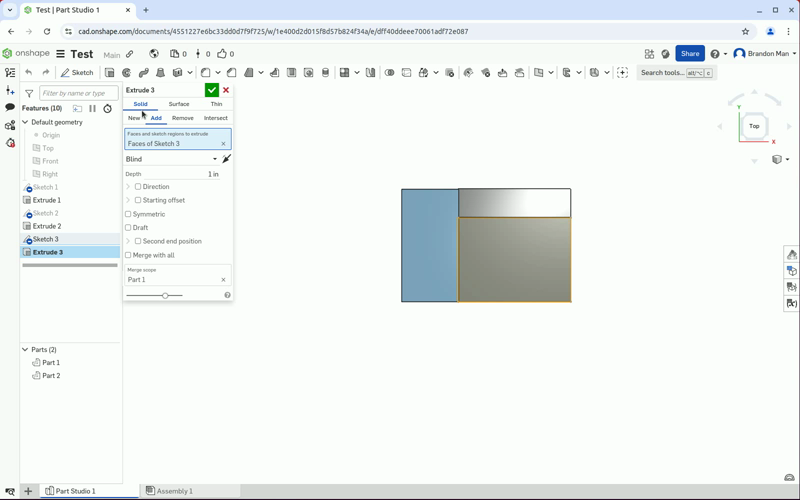
mouse_move(137, 120)
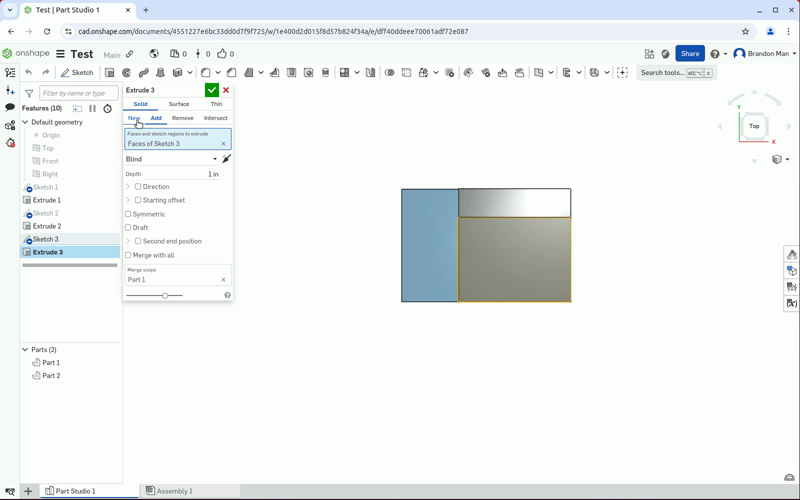
click(137, 120)
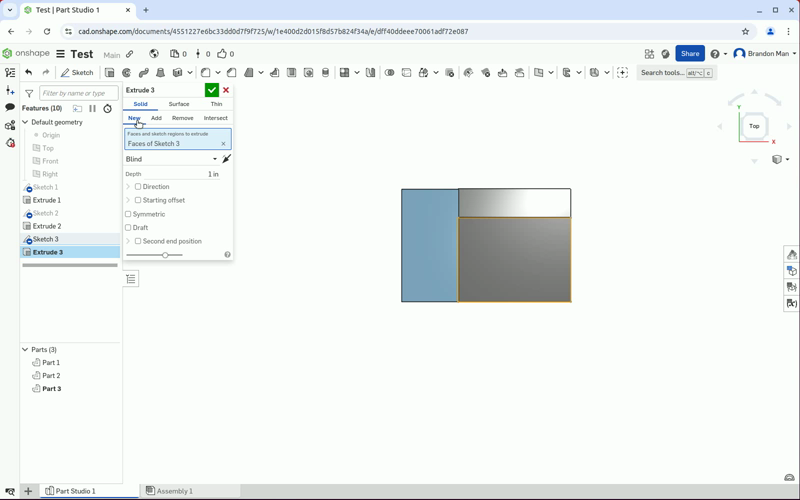
key(tab, 4)
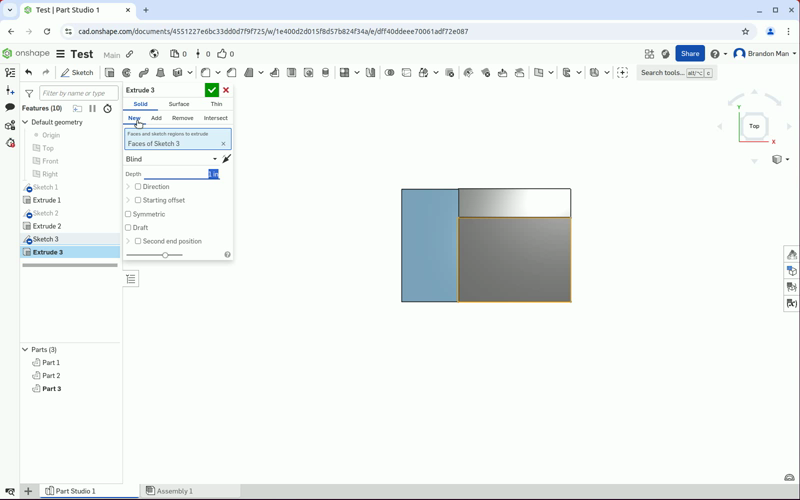
text(5.777)
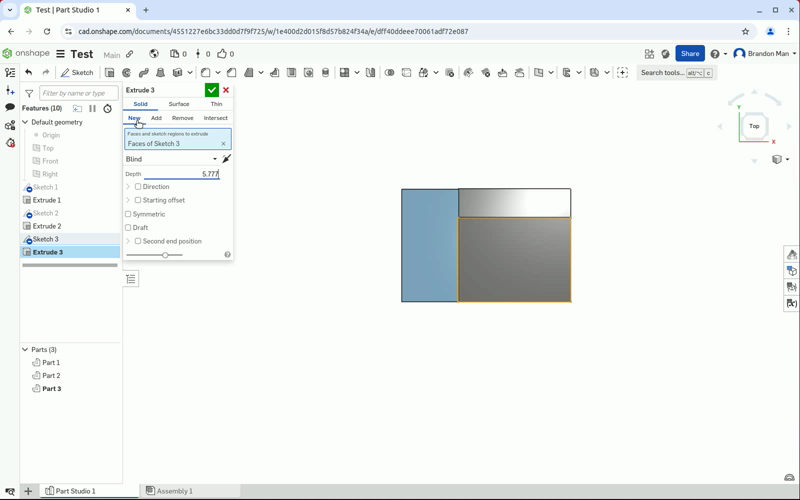
key(enter)
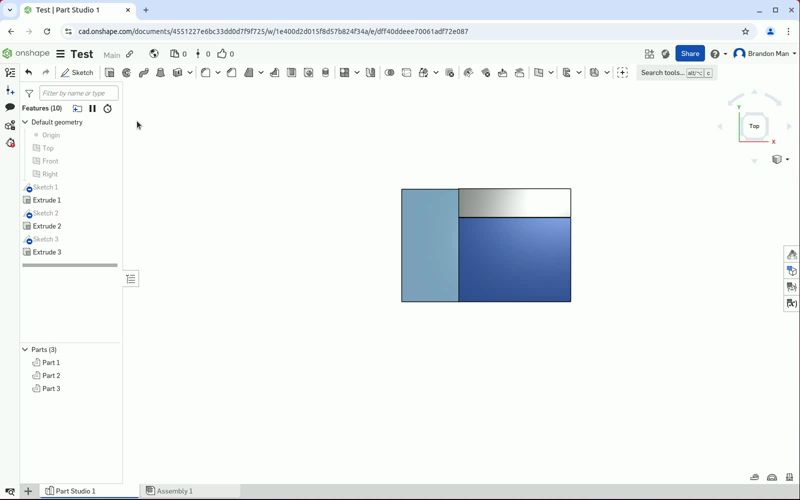
key(shift+h)
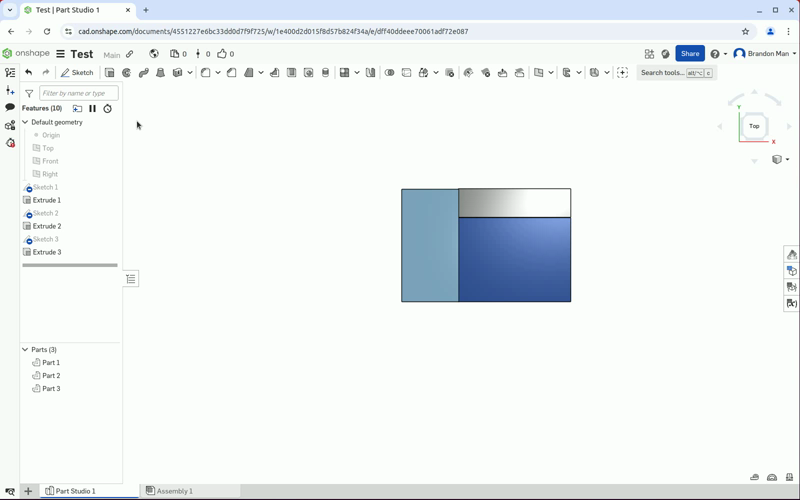
key(shift+h)
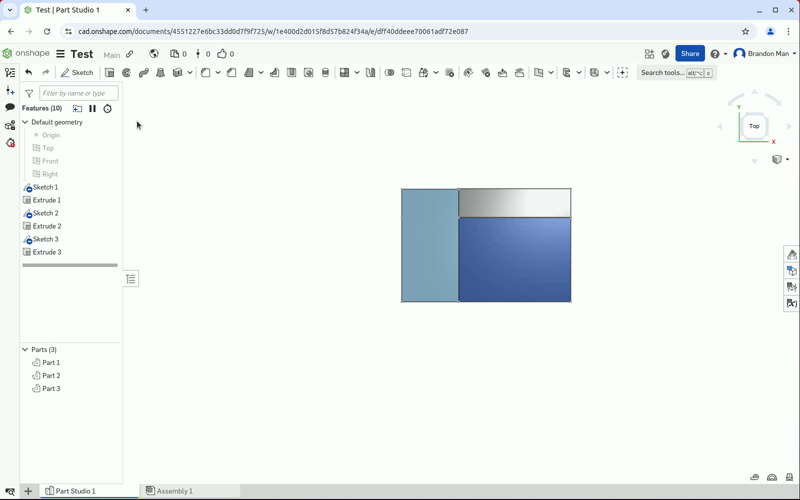
key(shift+7)
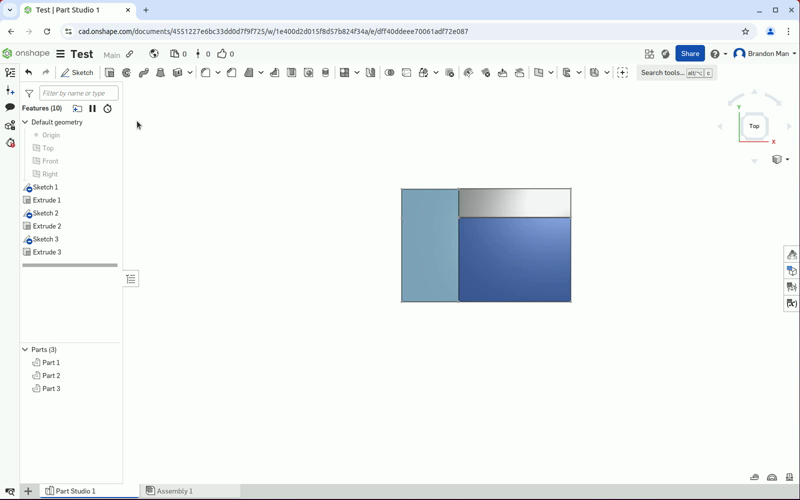
key(up, 3)
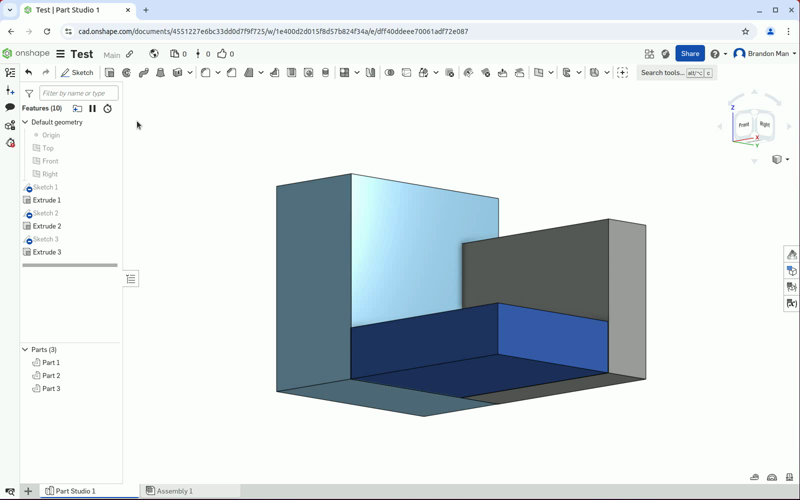
key(left, 3)
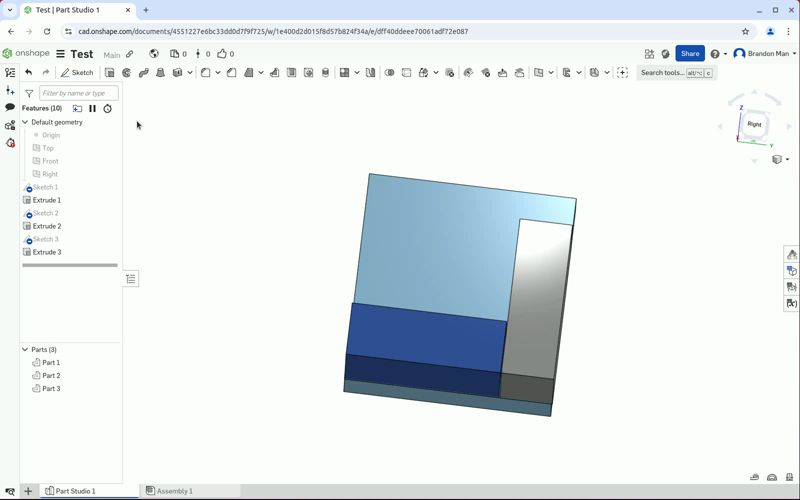
key(right, 3)
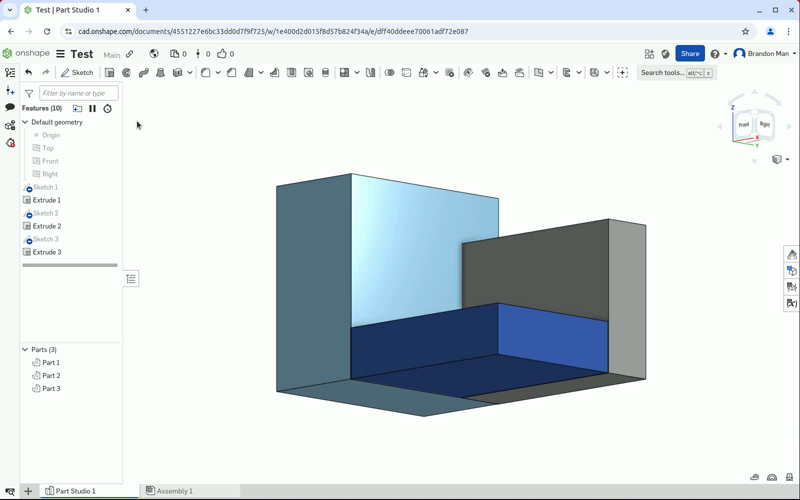
key(down, 3)
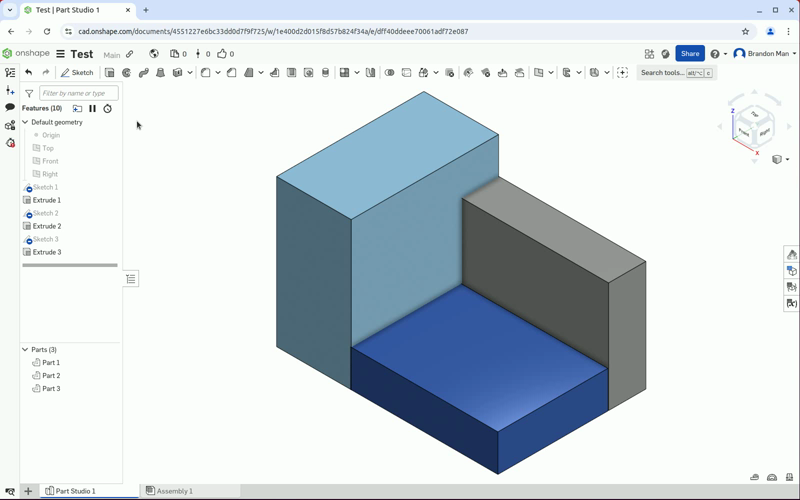
mouse_move(73, 189)
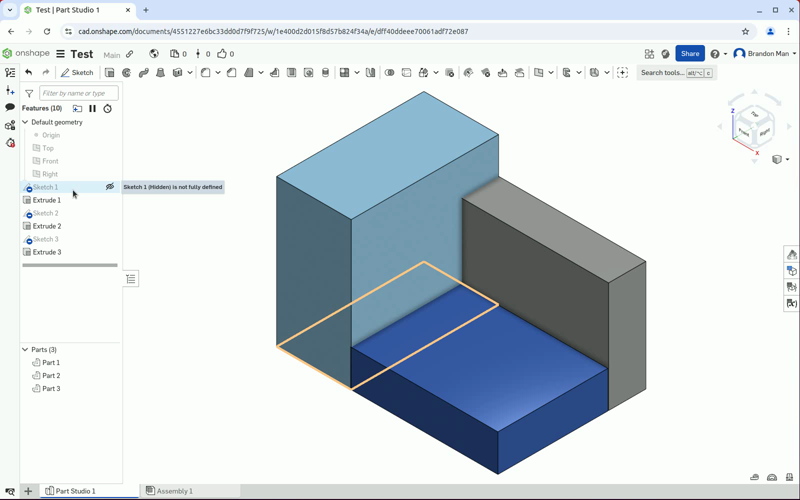
click(73, 189)